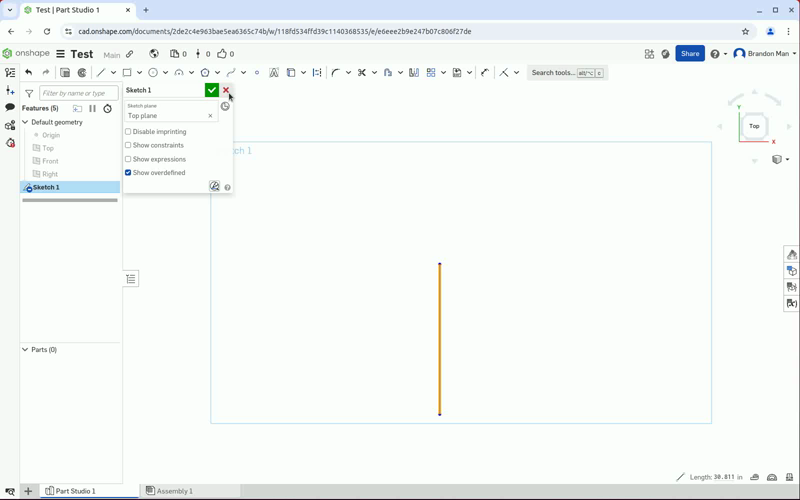
key(shift+h)
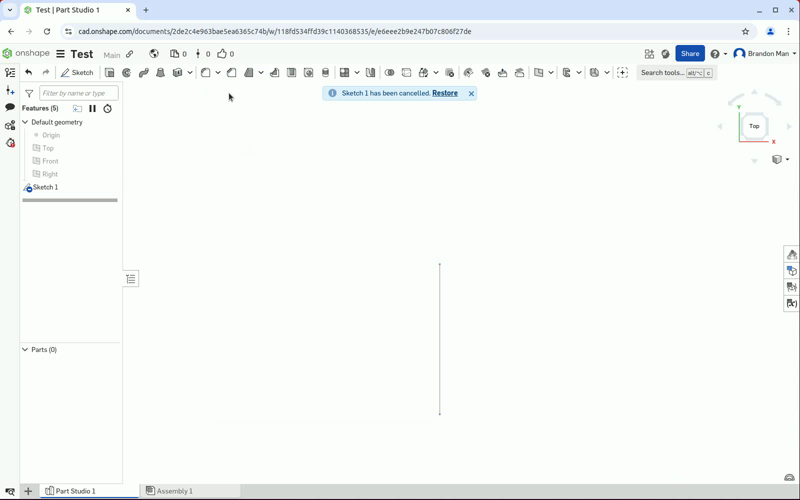
key(shift+s)
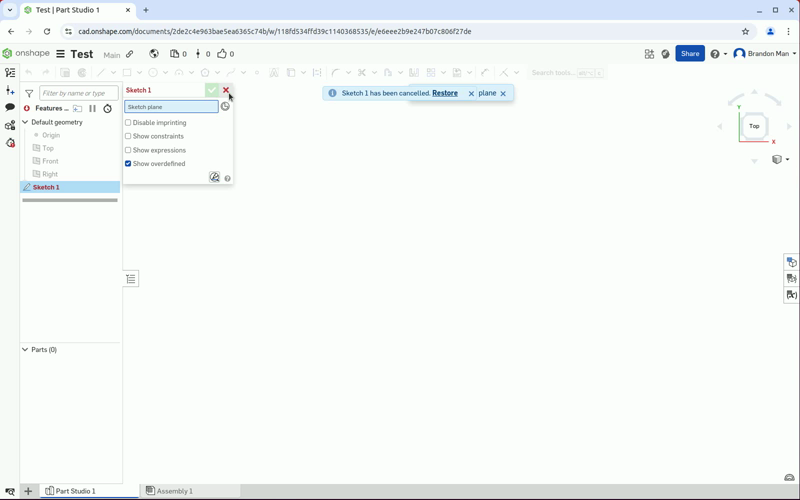
mouse_move(73, 150)
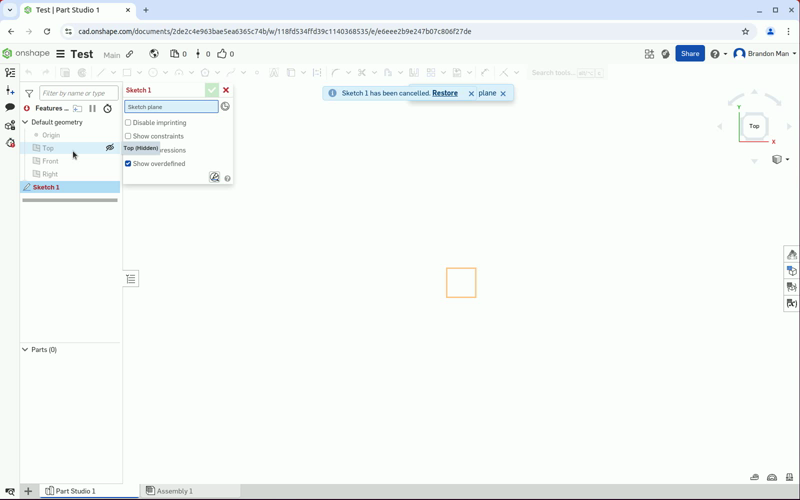
click(73, 150)
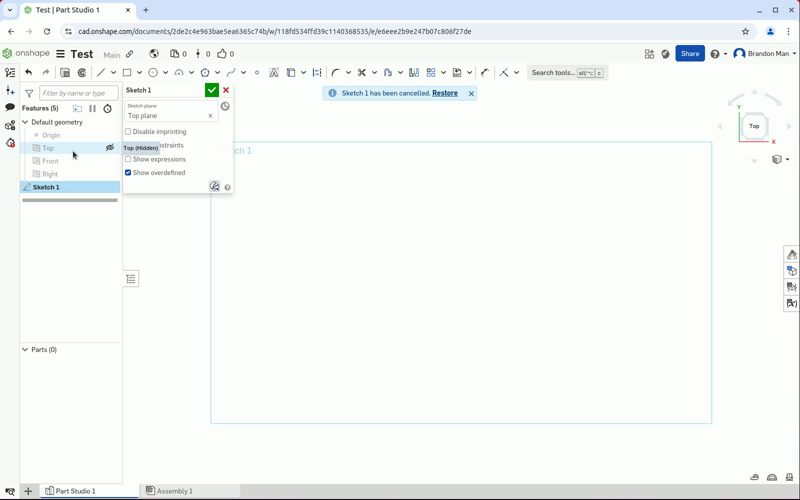
mouse_move(73, 352)
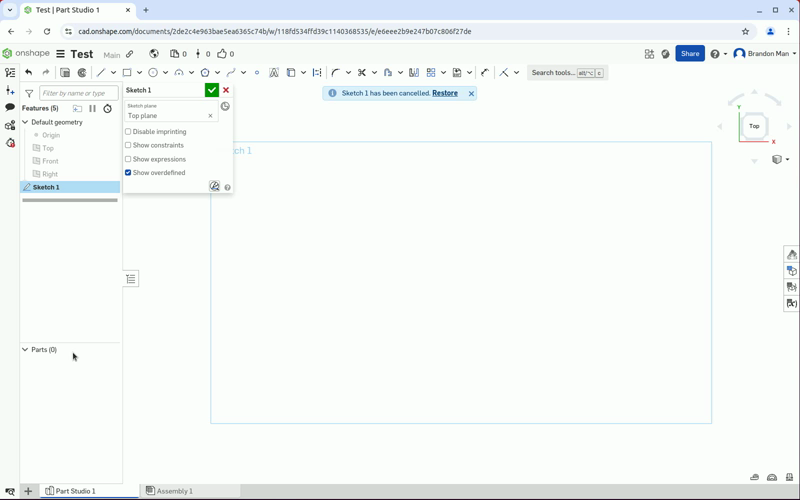
key(y)
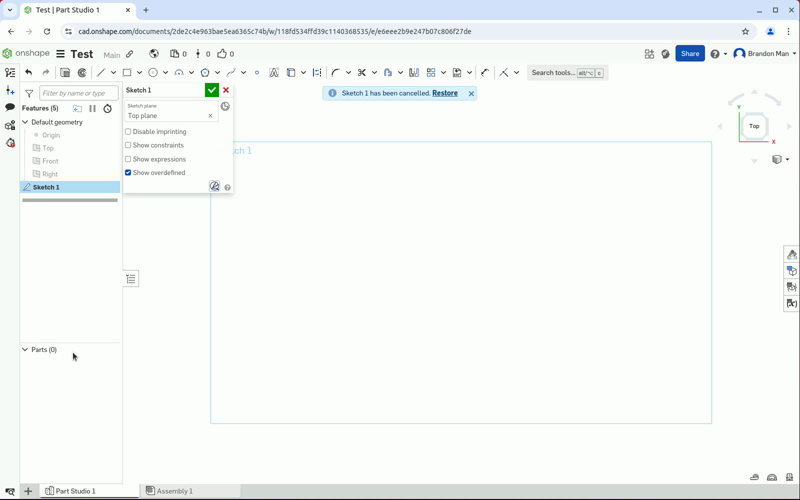
key(c)
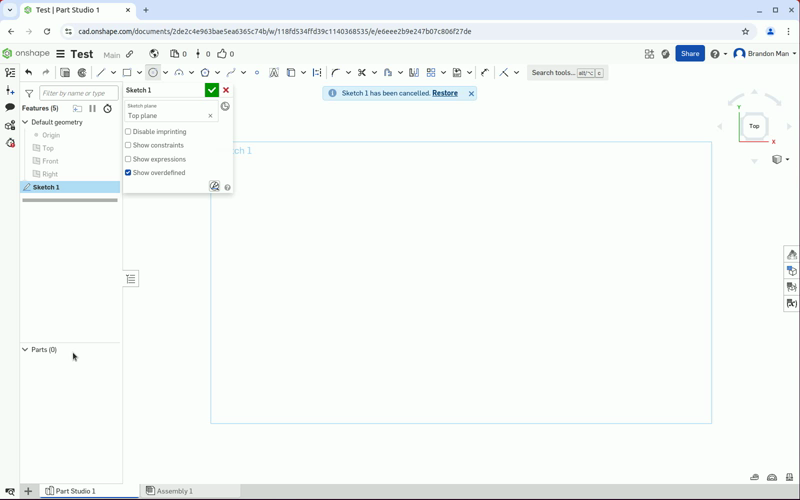
key_down(shift)
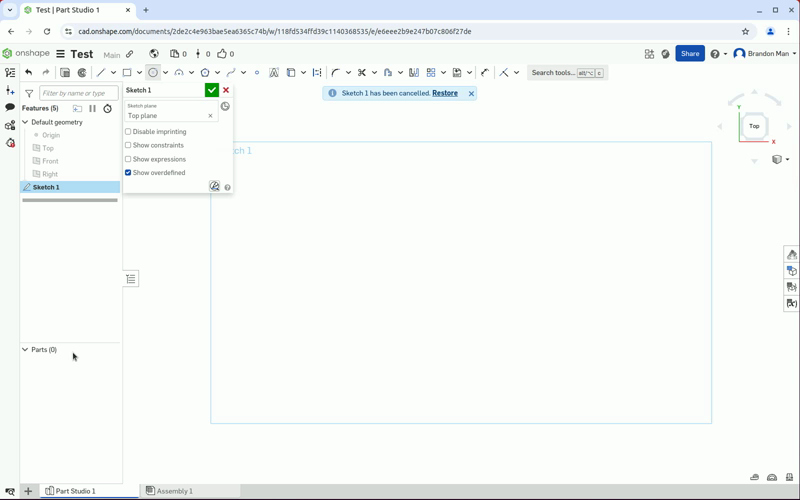
mouse_move(460, 282)
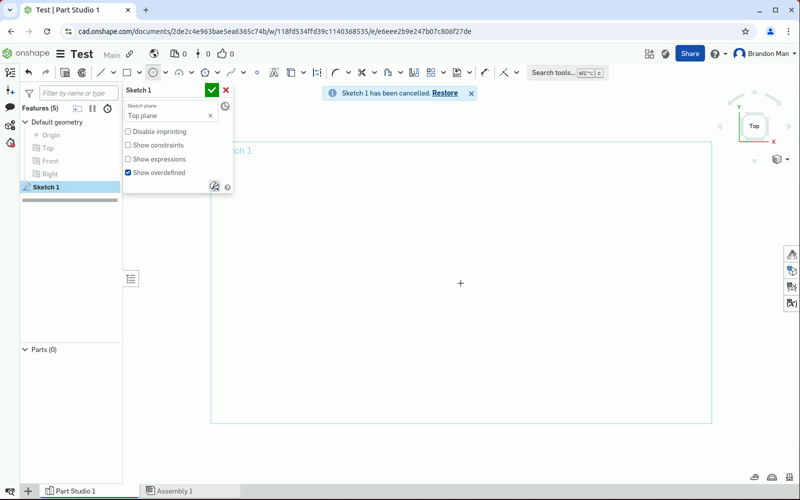
click(460, 282)
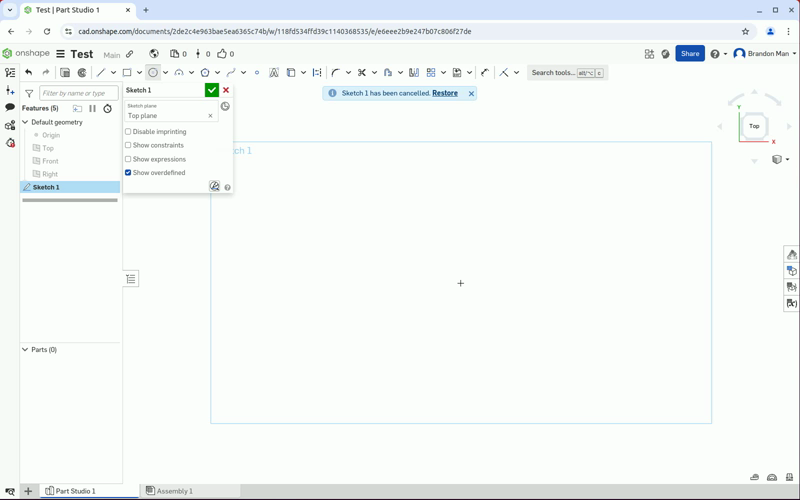
key_up(shift)
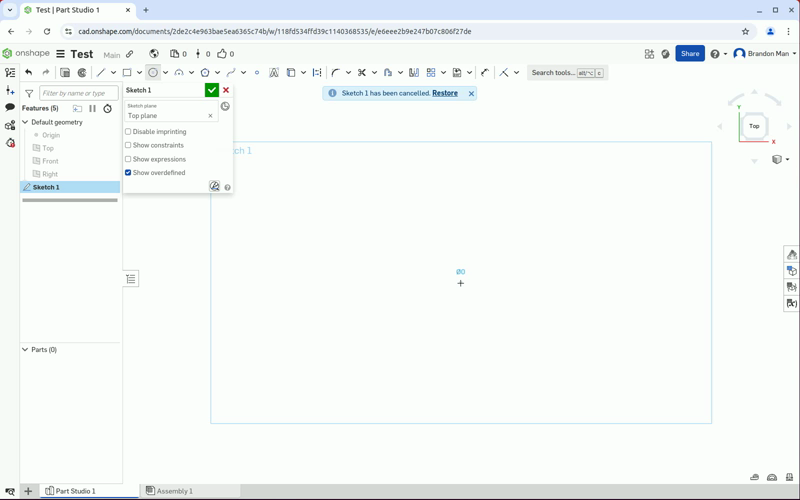
mouse_move(499, 282)
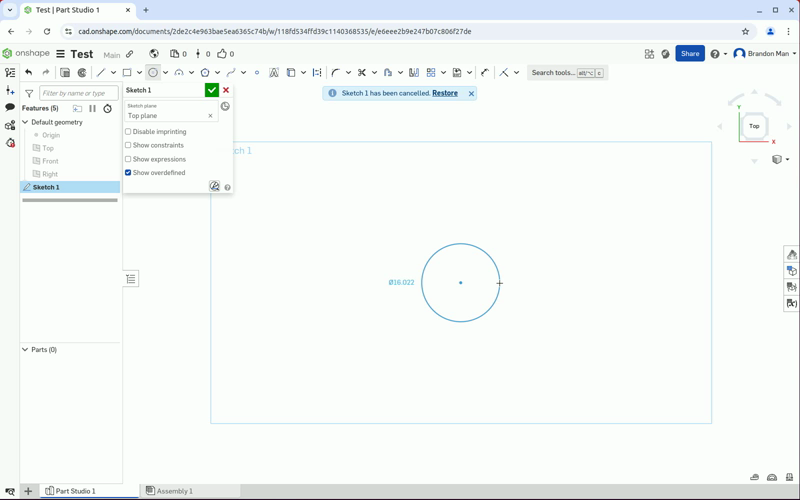
click(499, 282)
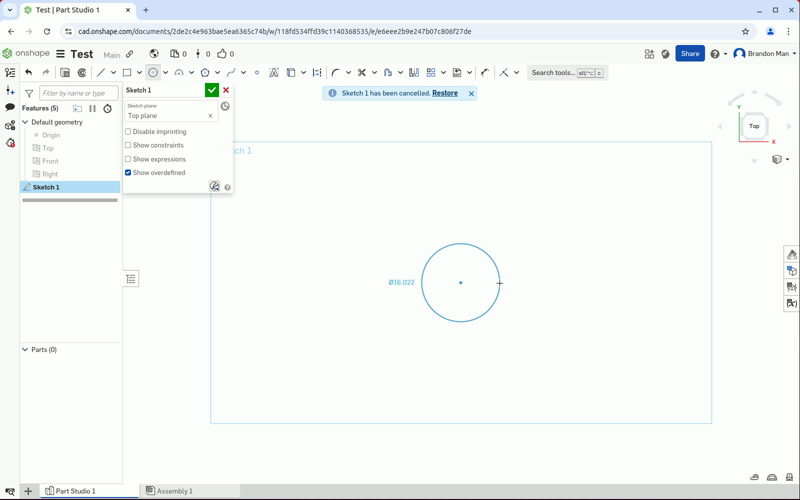
key(esc)
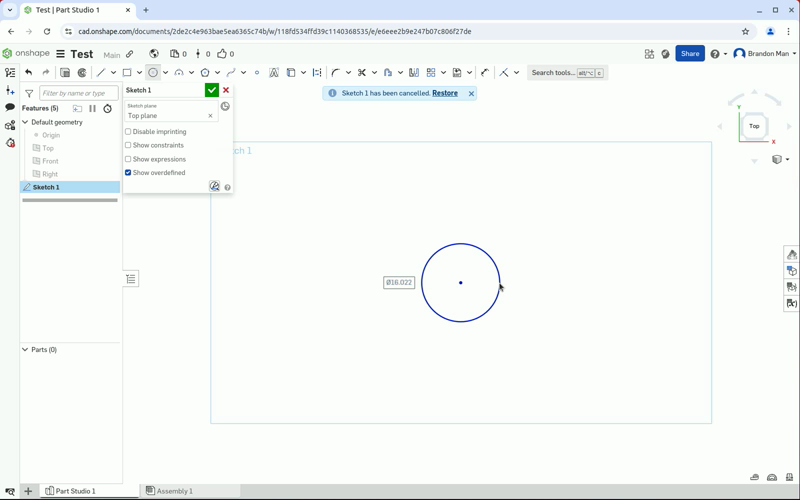
key(c)
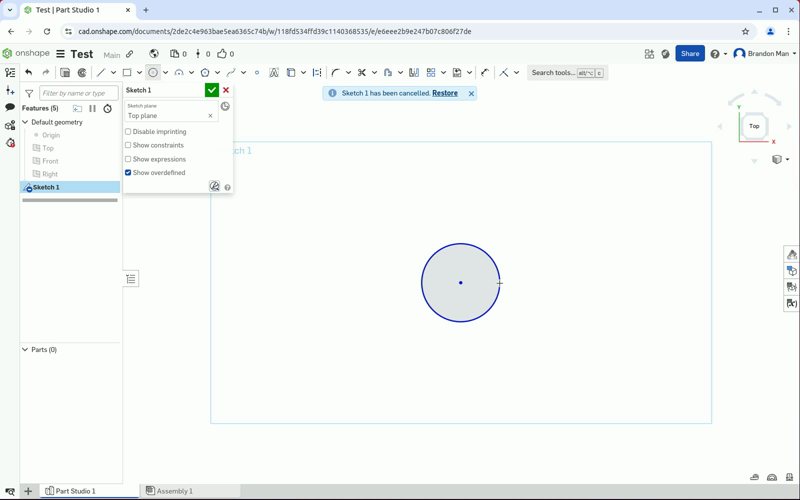
key_down(shift)
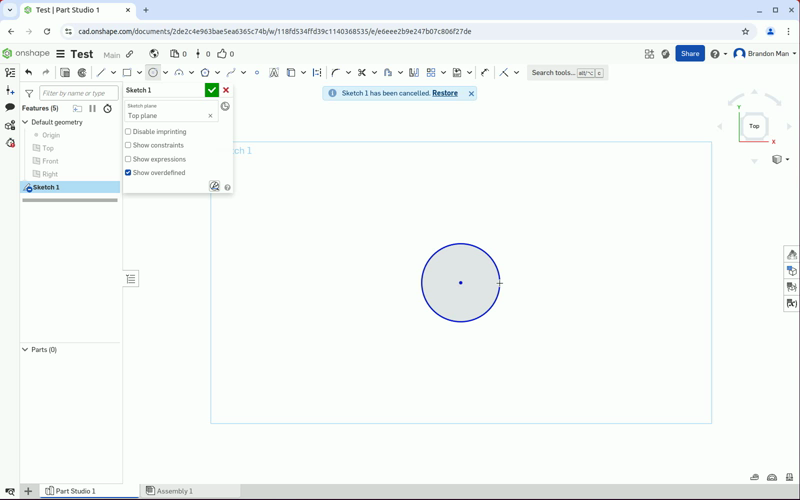
mouse_move(460, 282)
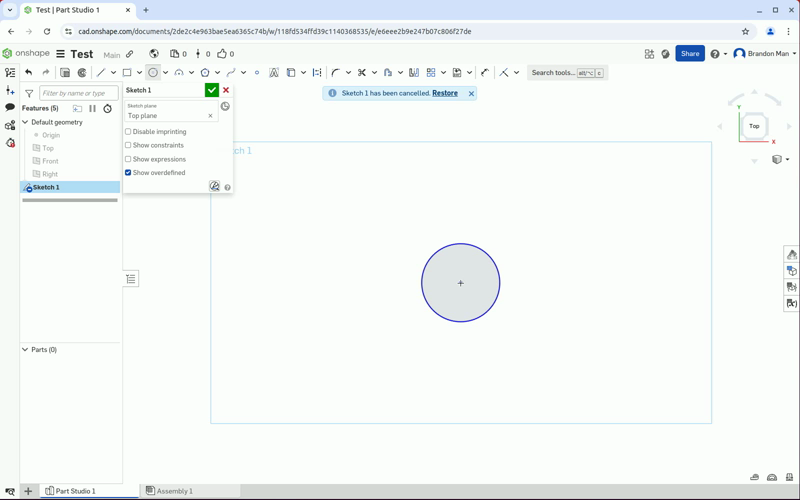
click(460, 282)
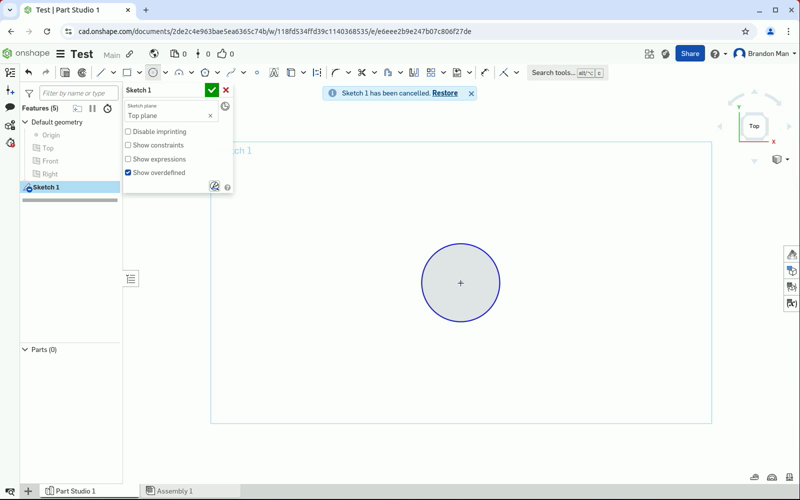
key_up(shift)
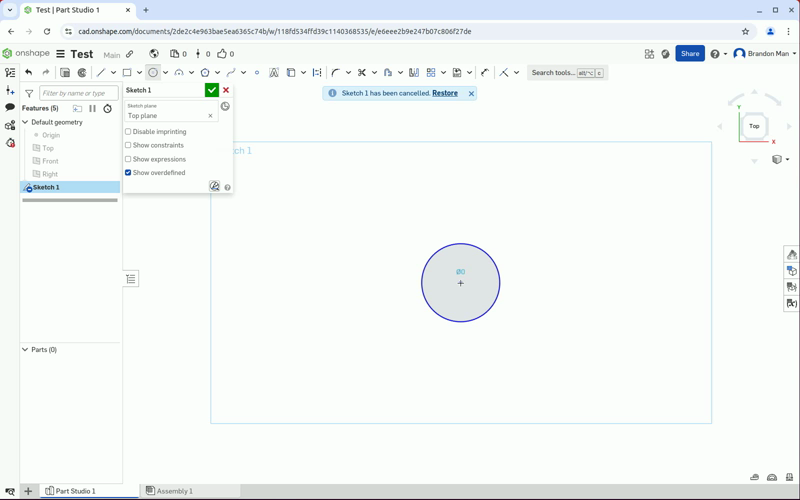
mouse_move(489, 282)
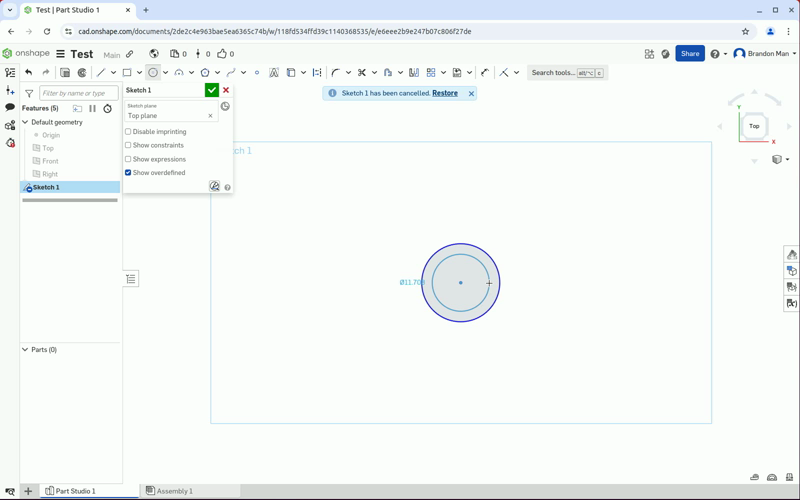
click(489, 282)
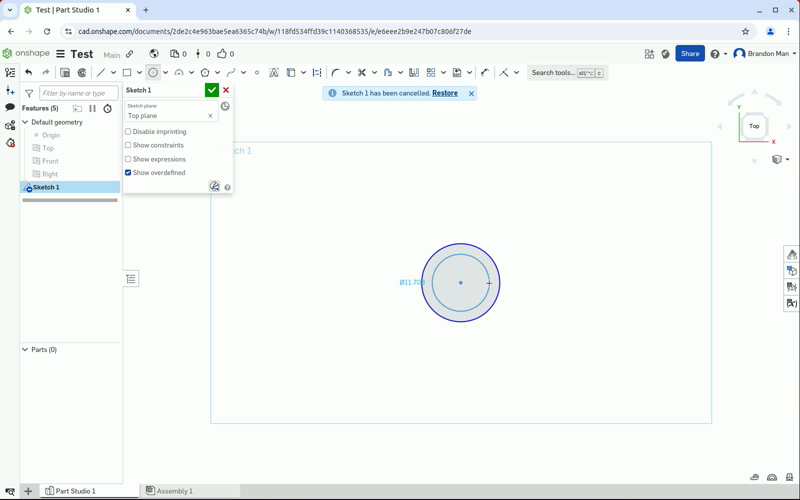
key(esc)
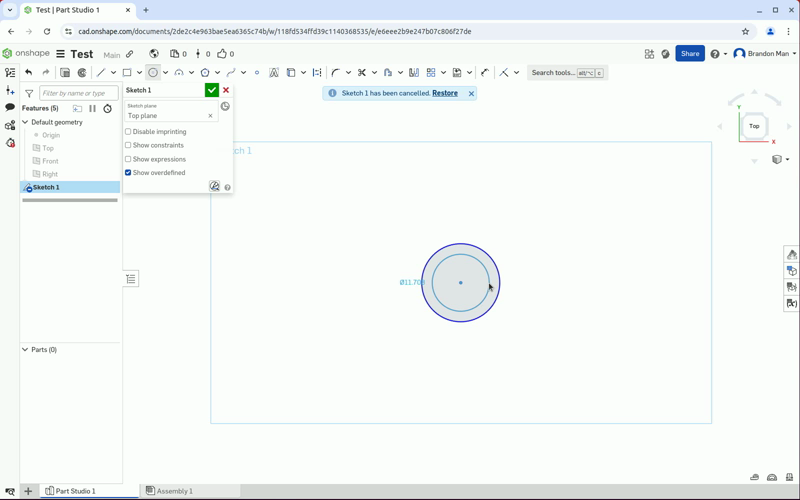
mouse_move(475, 316)
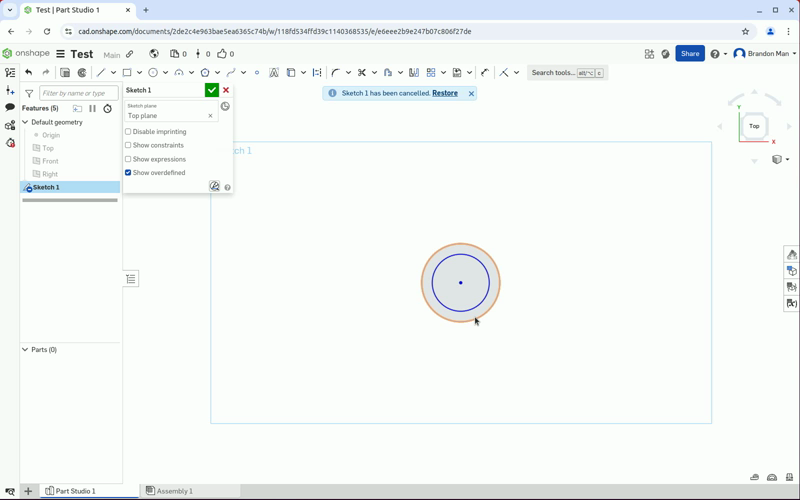
click(475, 316)
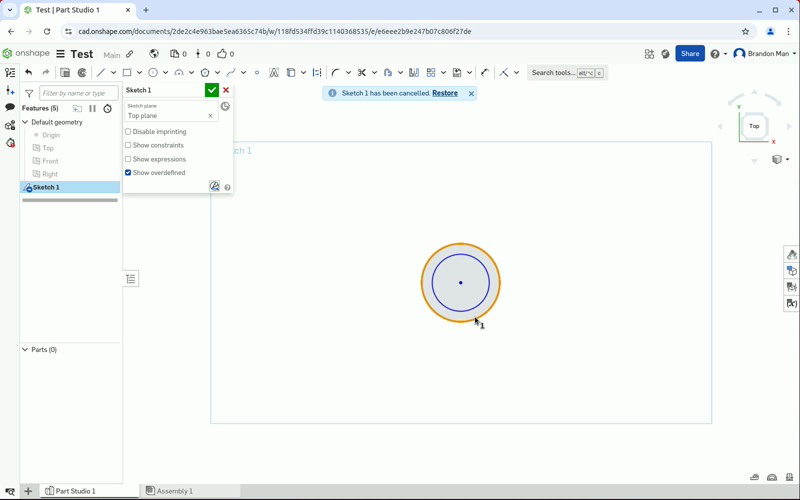
mouse_move(73, 352)
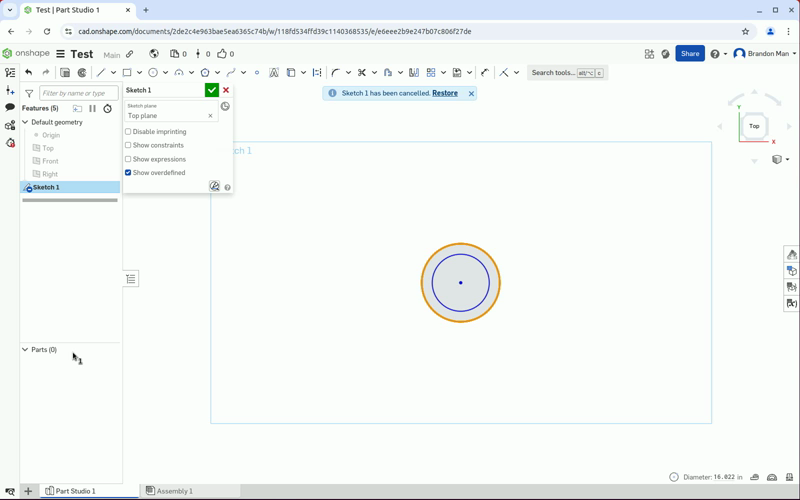
key(shift+y)
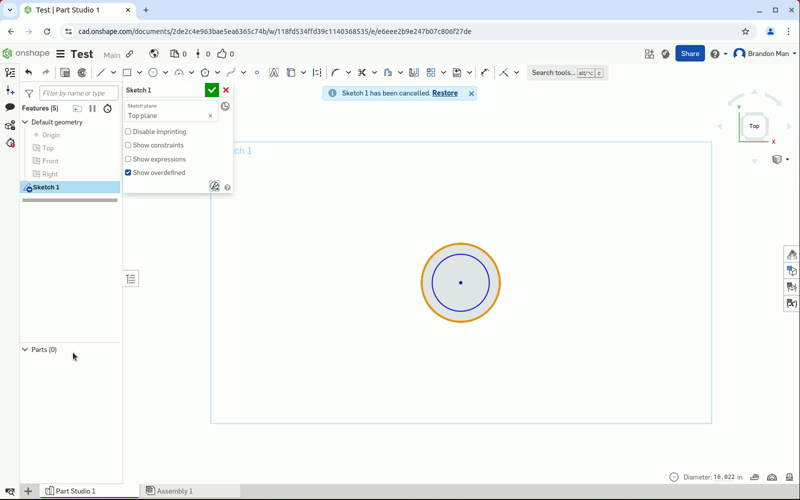
key(shift+e)
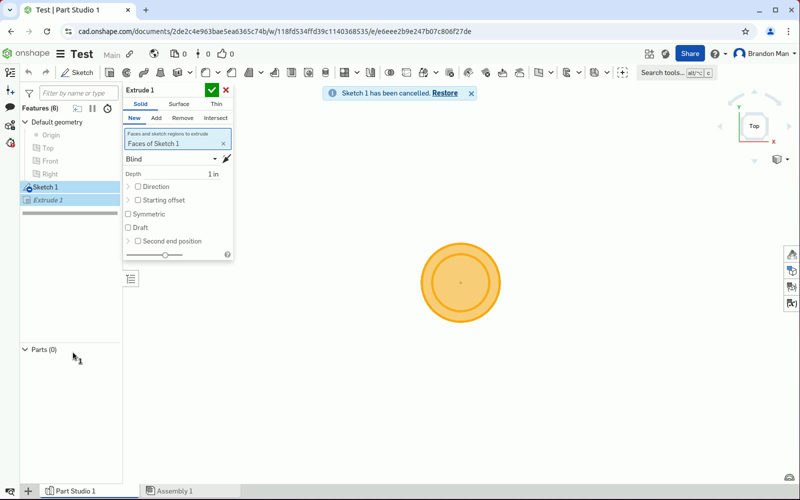
mouse_move(143, 106)
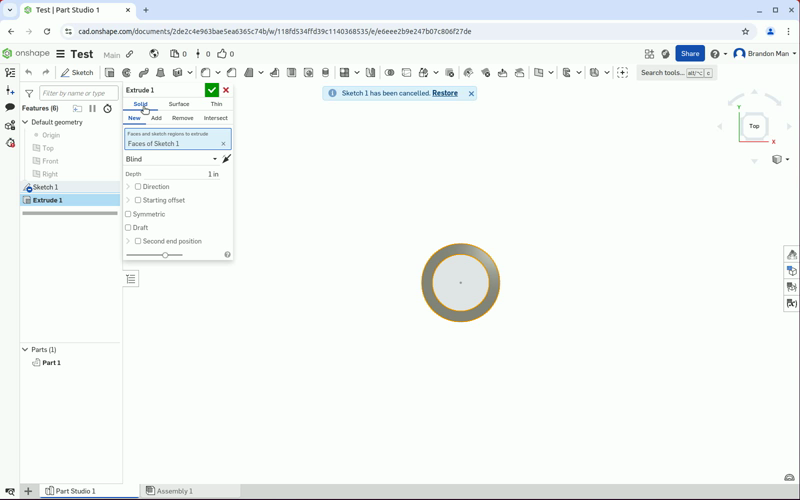
click(143, 106)
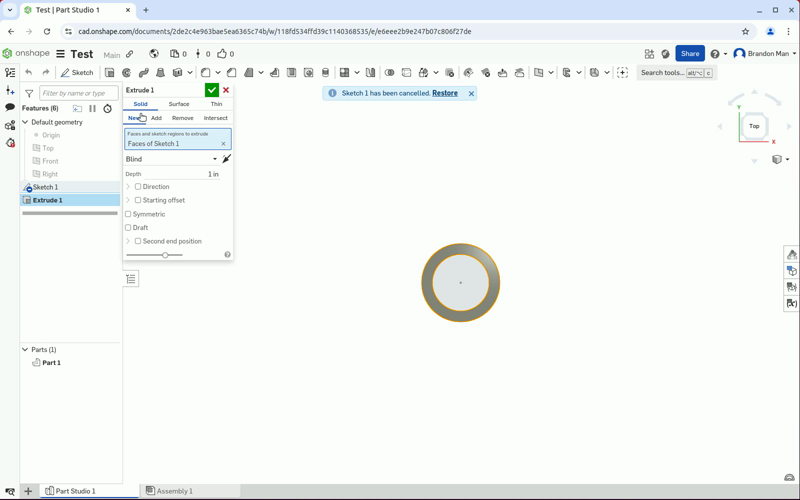
mouse_move(137, 120)
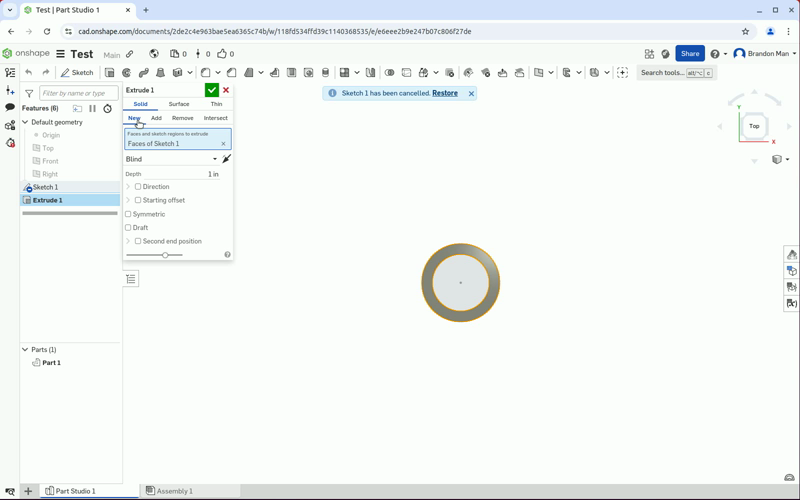
click(137, 120)
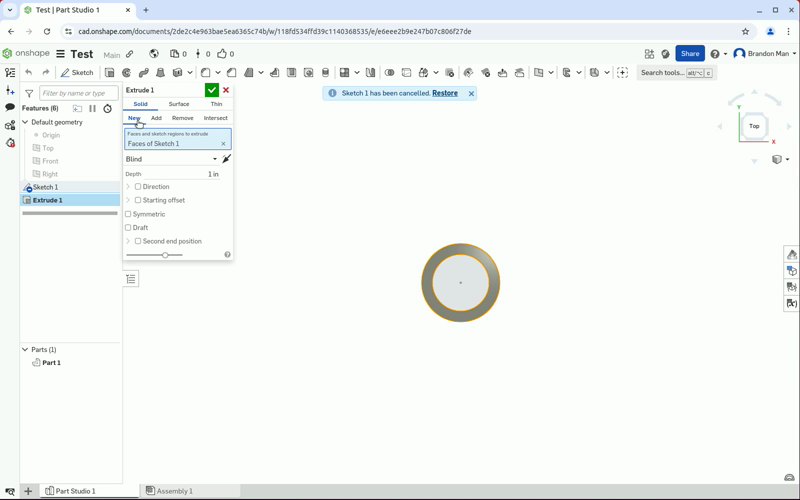
key(tab, 4)
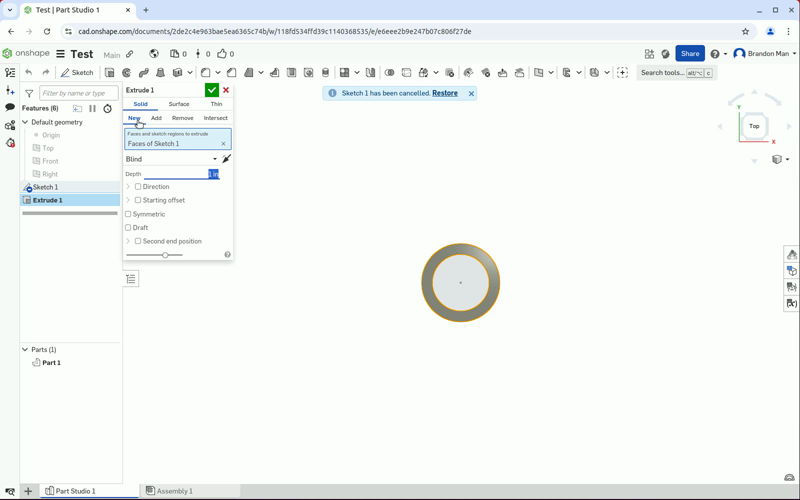
text(5.296)
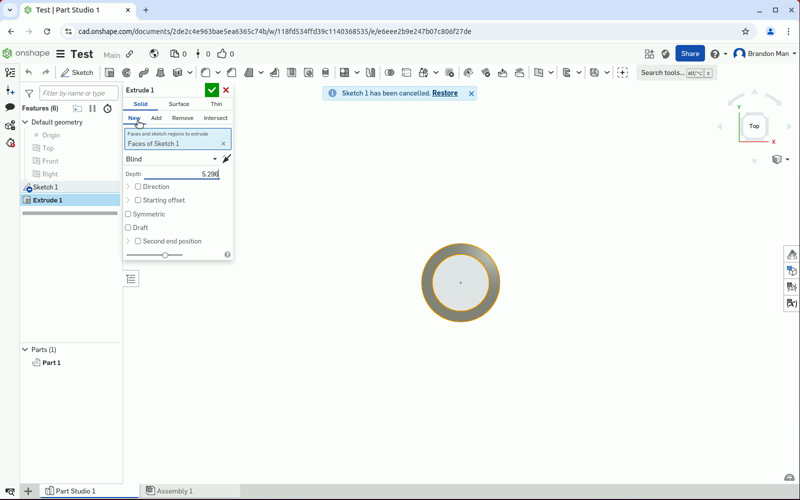
key(enter)
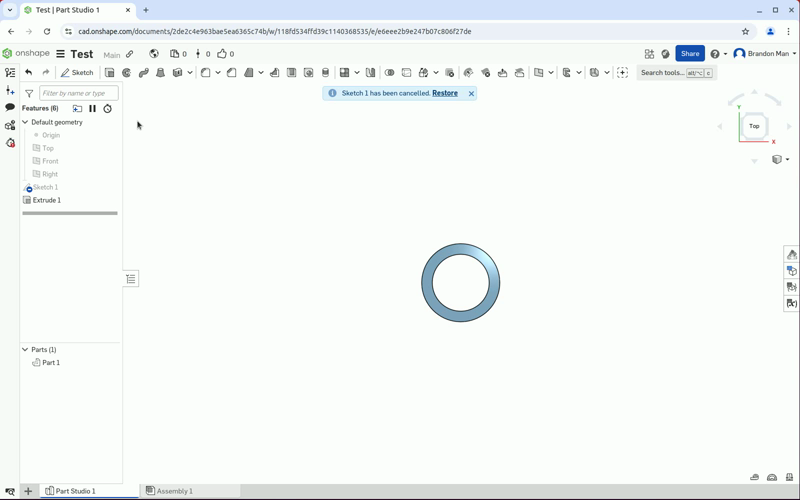
key(shift+h)
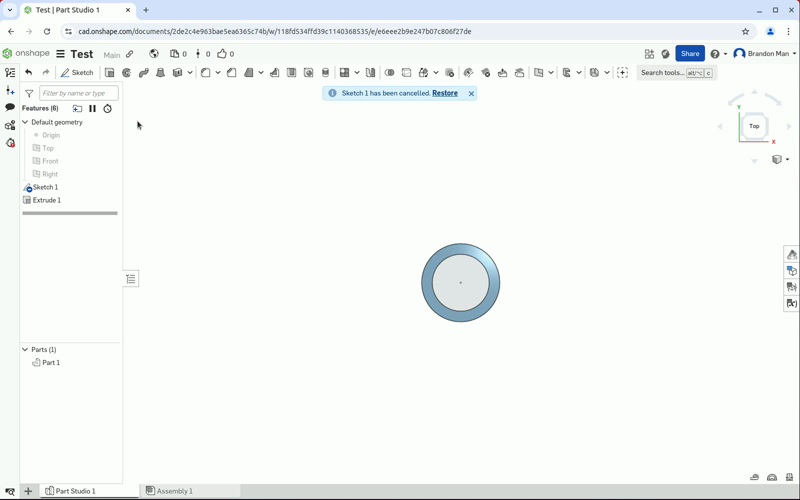
key(shift+h)
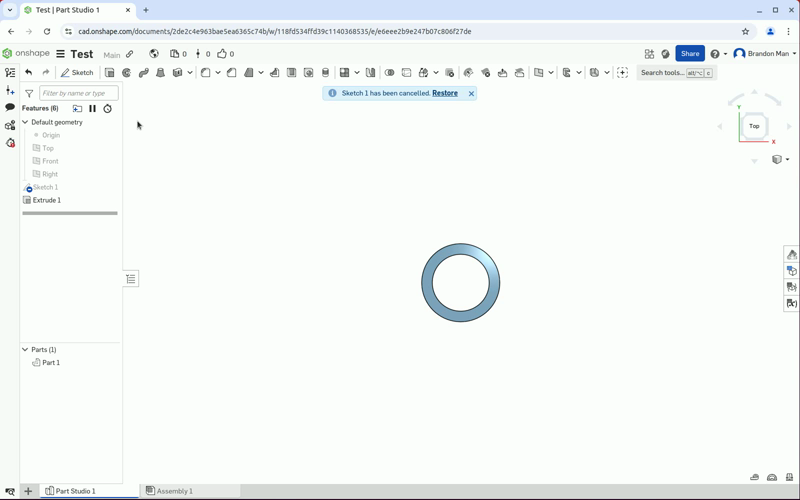
mouse_move(73, 189)
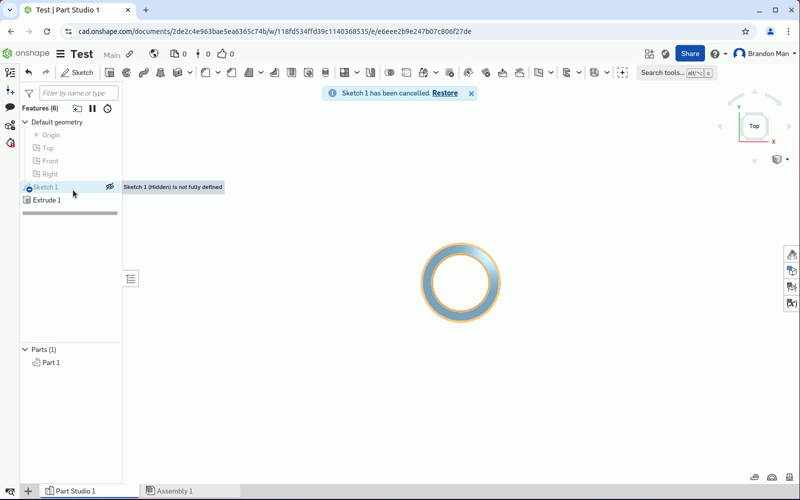
click(73, 189)
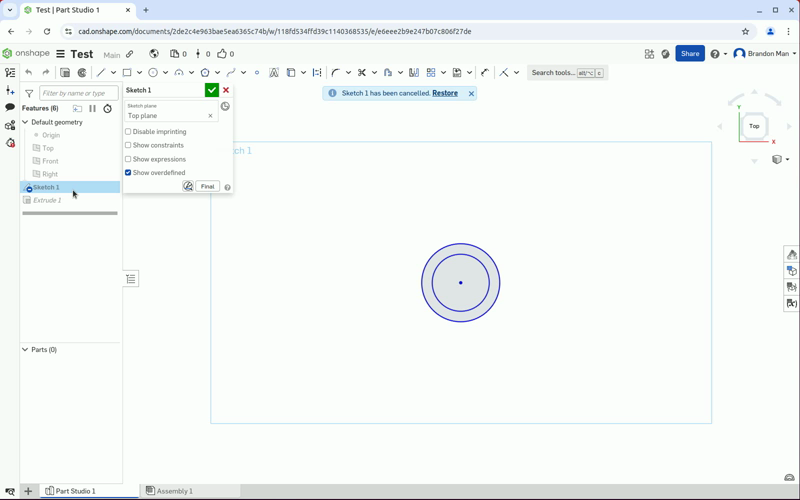
mouse_move(229, 92)
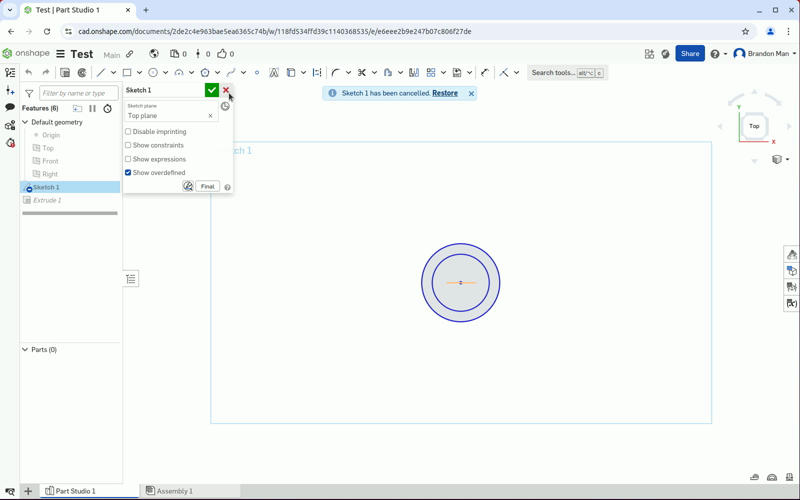
click(229, 92)
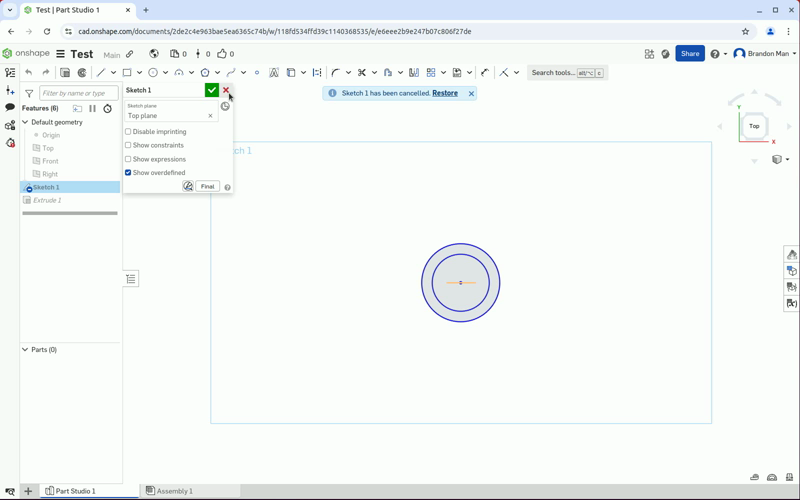
key(shift+s)
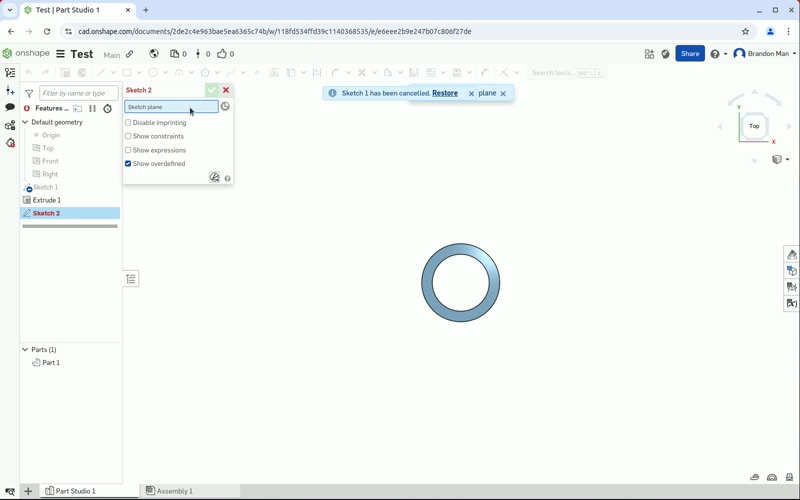
mouse_move(73, 150)
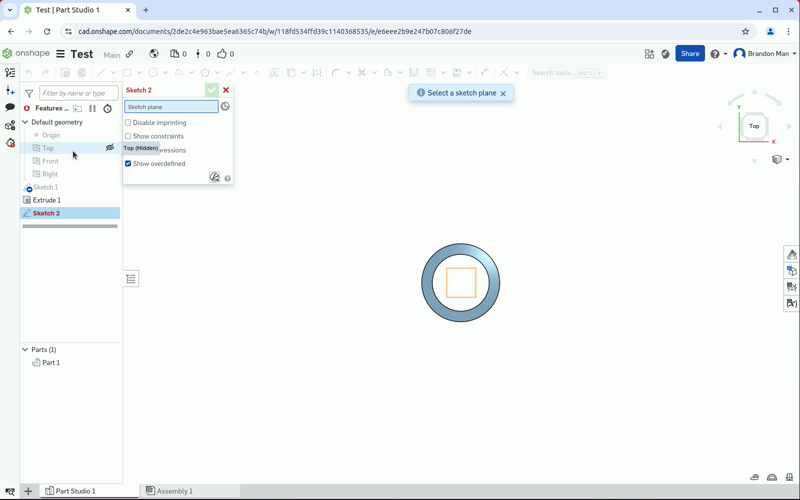
click(73, 150)
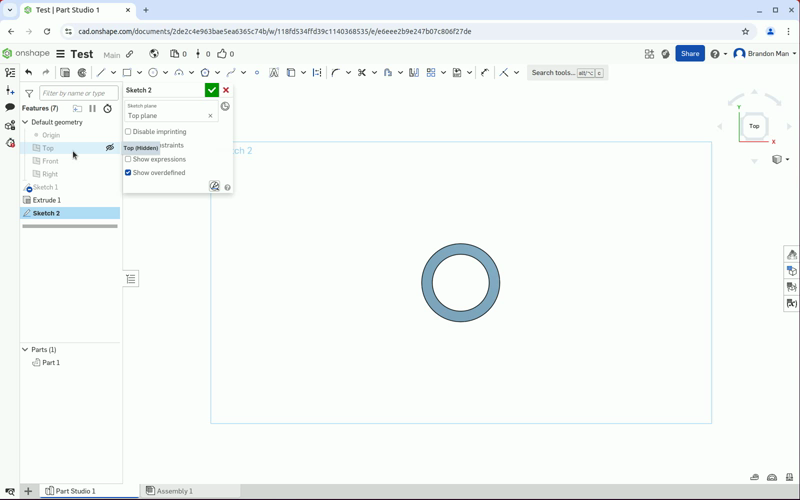
mouse_move(73, 352)
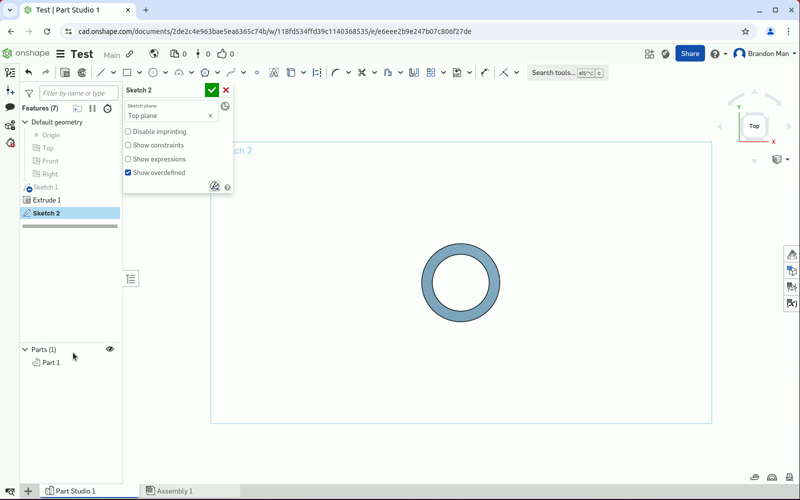
key(y)
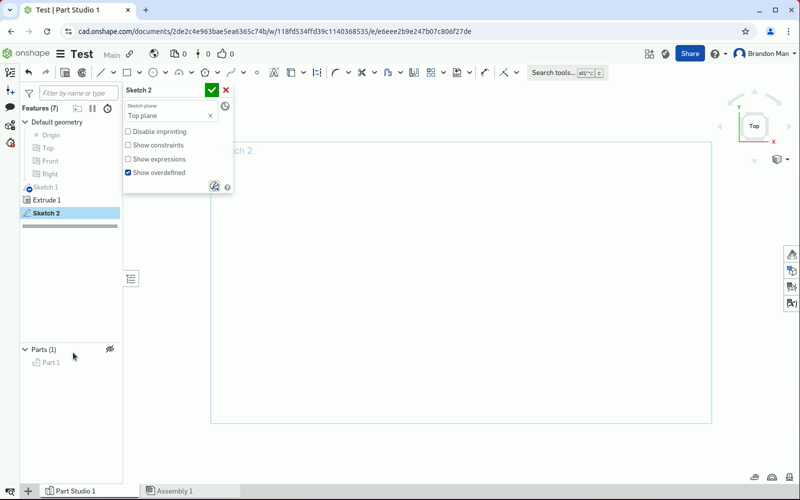
key(c)
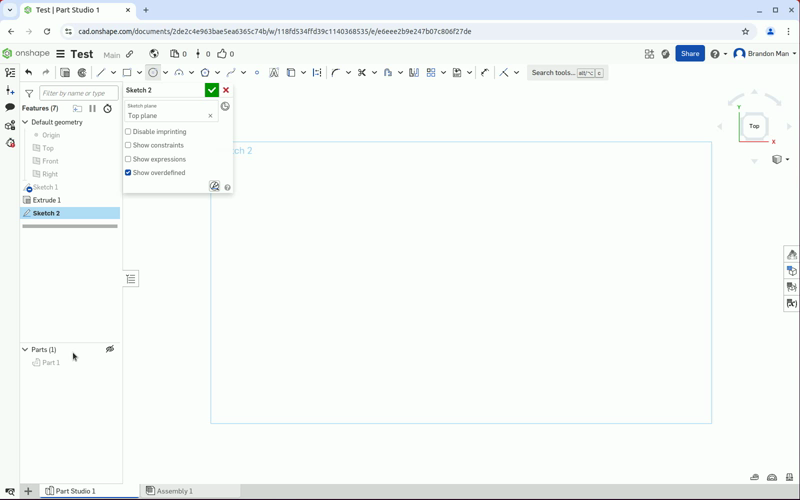
key_down(shift)
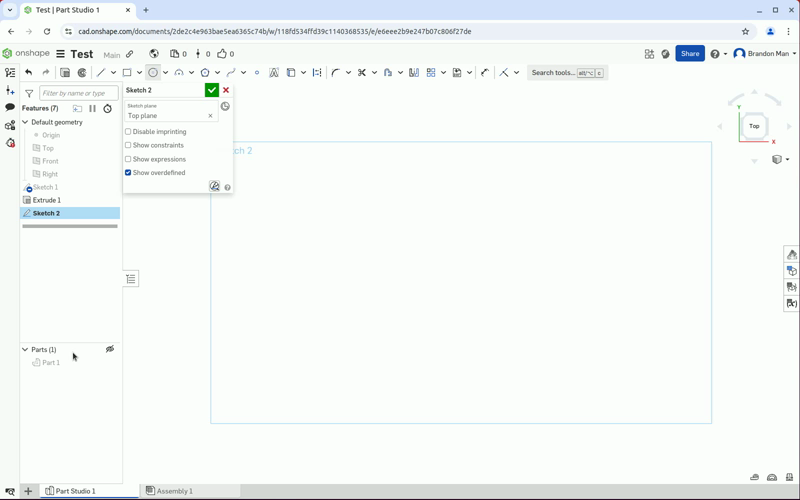
mouse_move(461, 282)
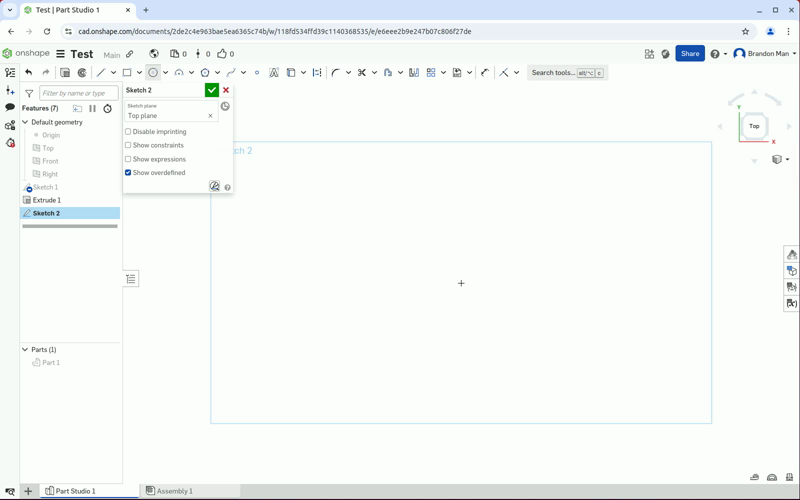
click(461, 282)
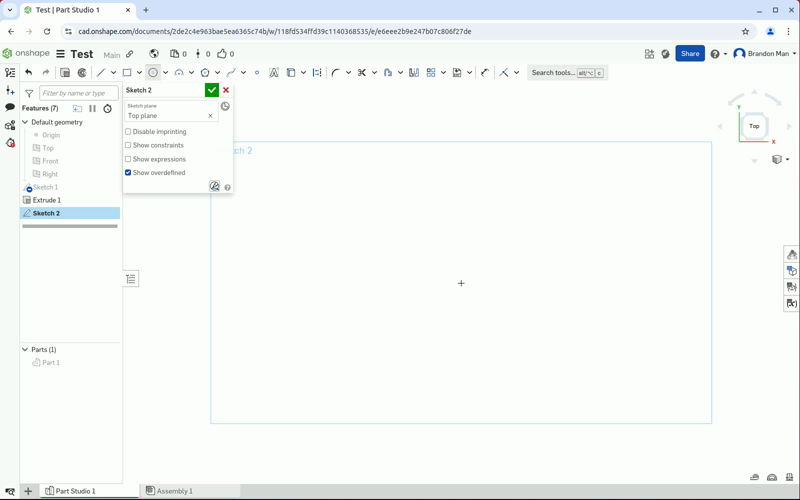
key_up(shift)
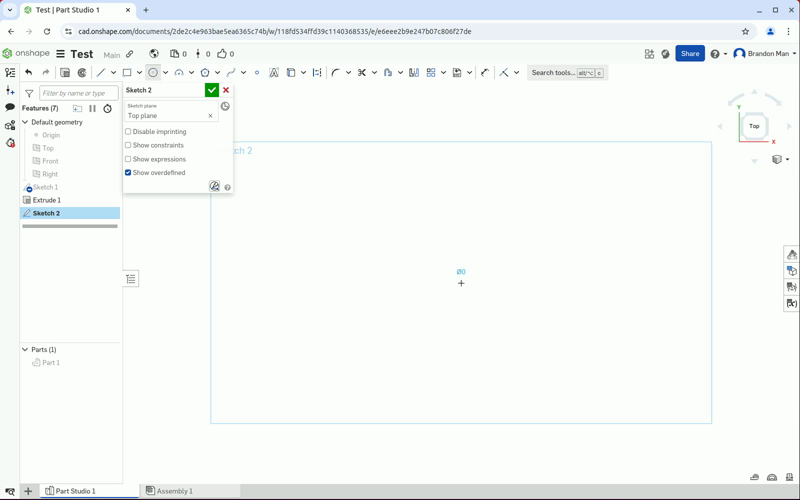
mouse_move(572, 282)
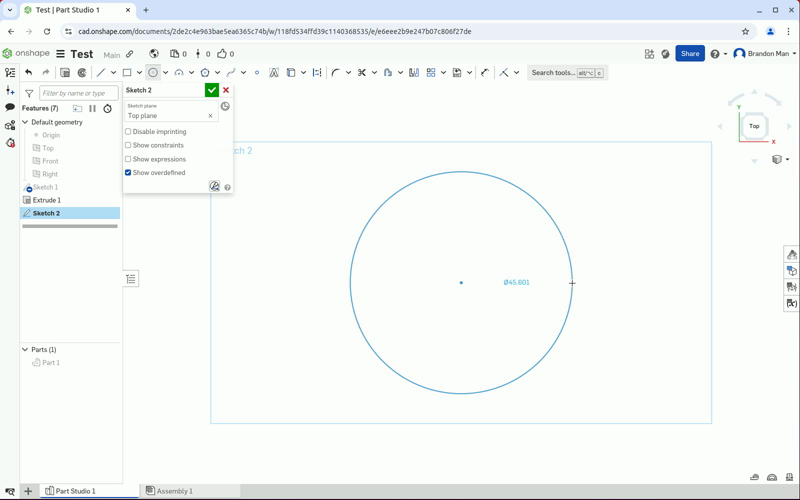
click(572, 282)
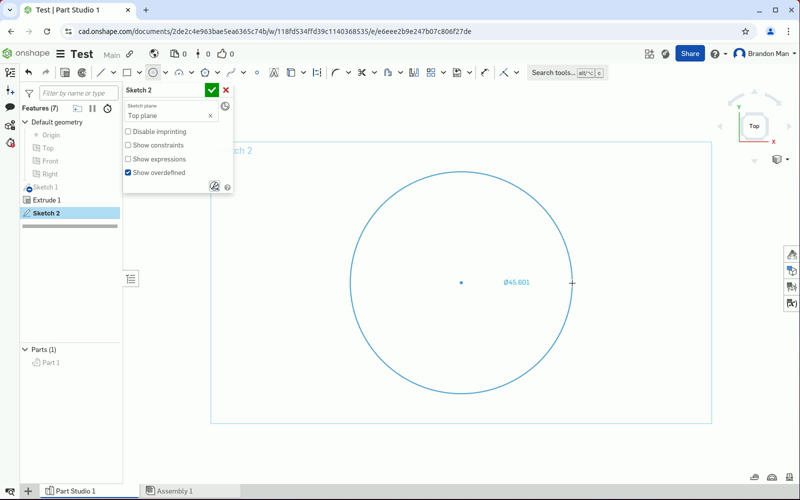
key(esc)
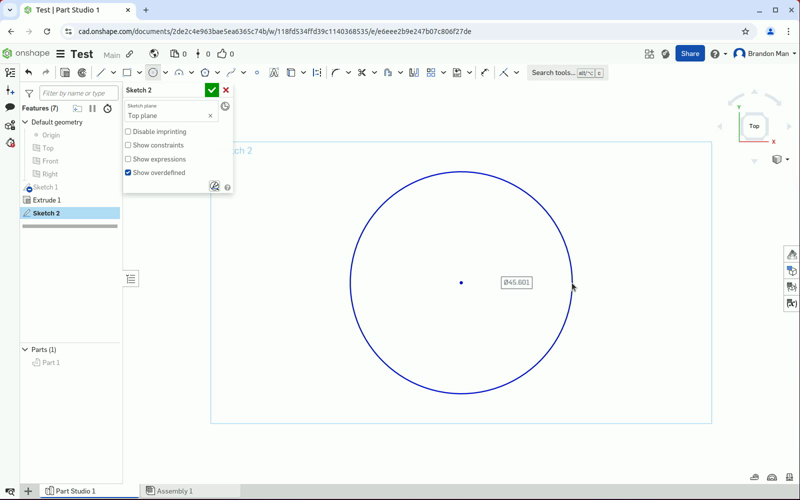
key(c)
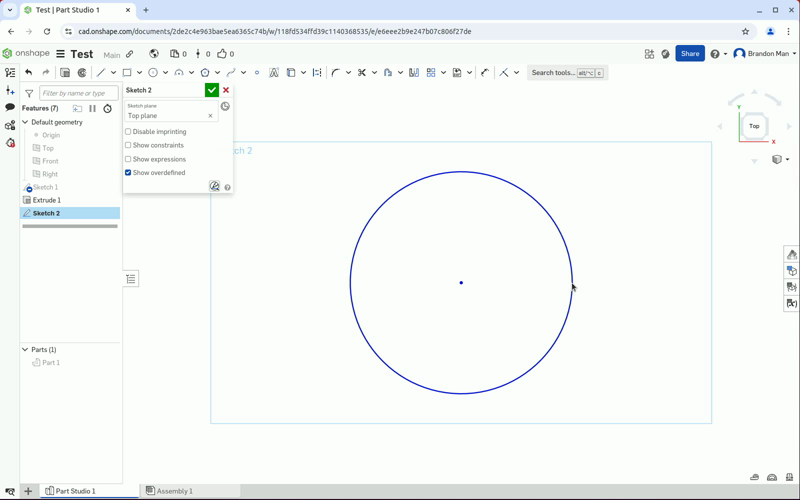
key_down(shift)
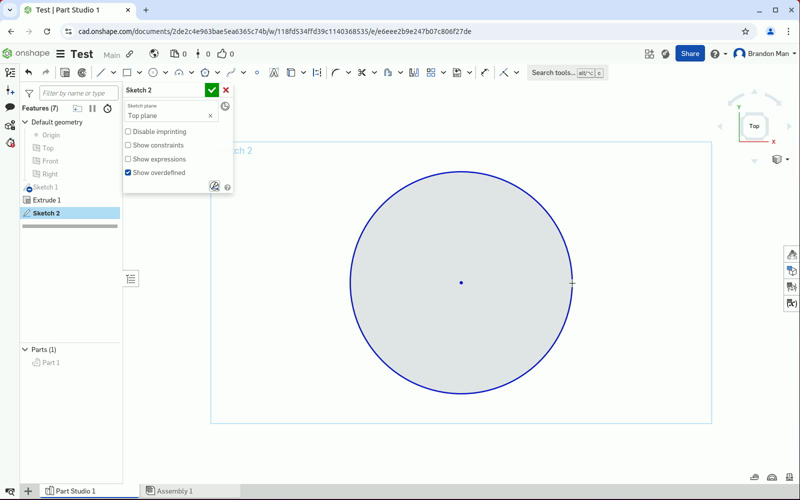
mouse_move(461, 282)
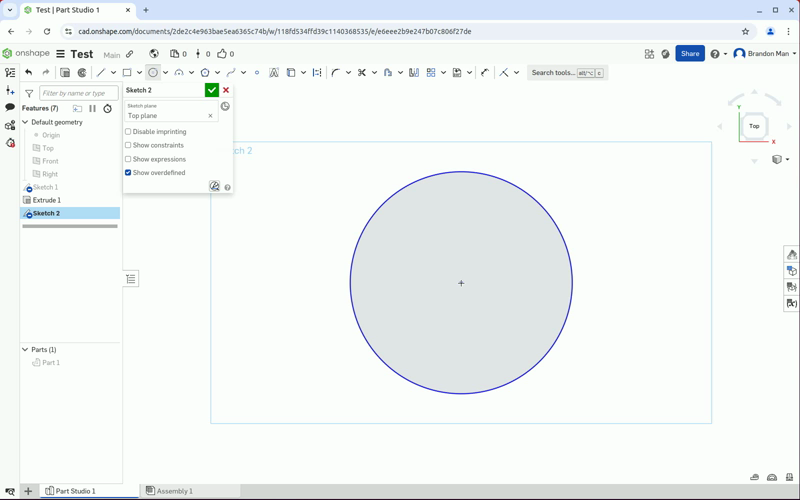
click(461, 282)
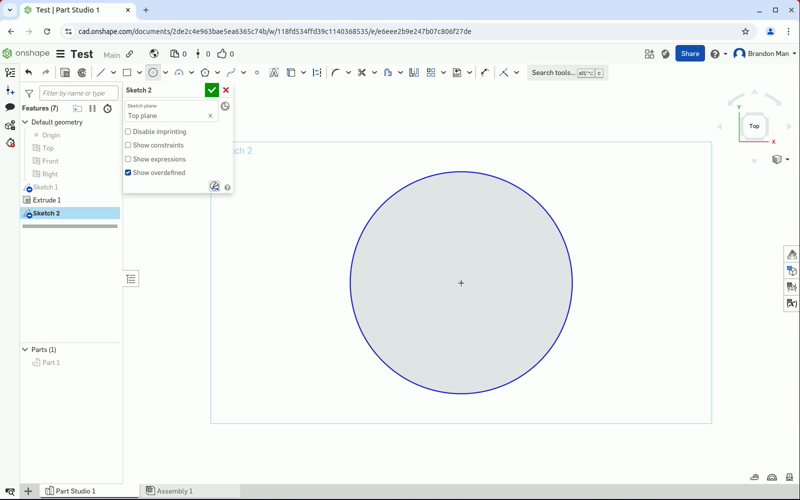
key_up(shift)
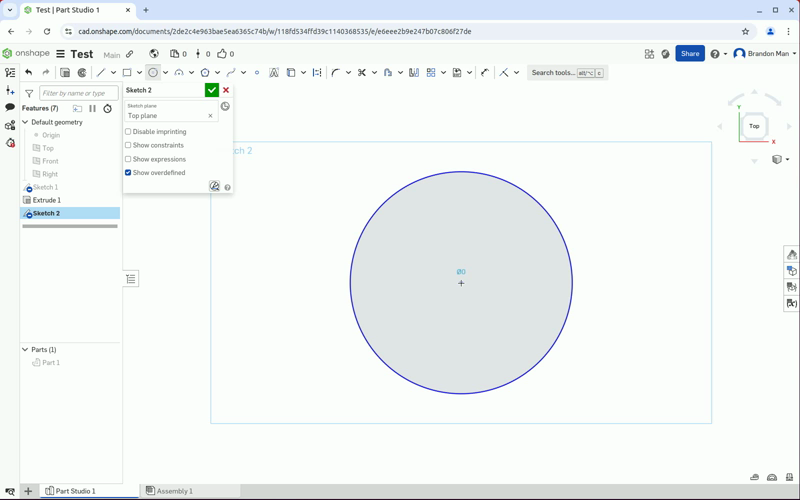
mouse_move(499, 282)
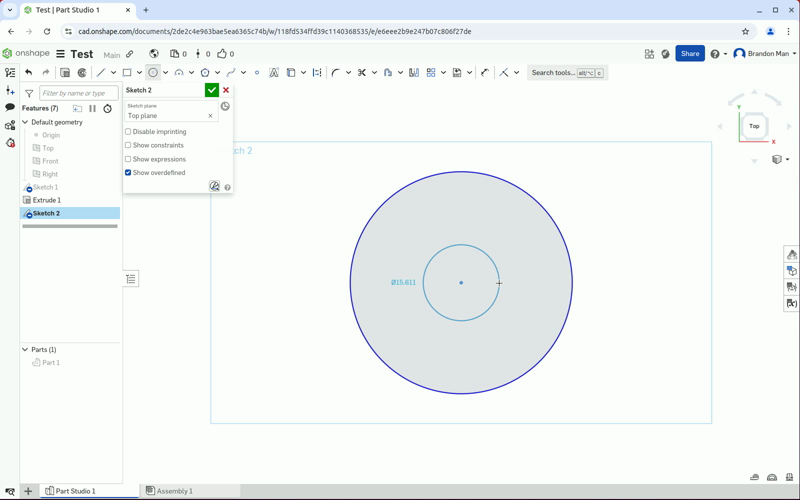
click(499, 282)
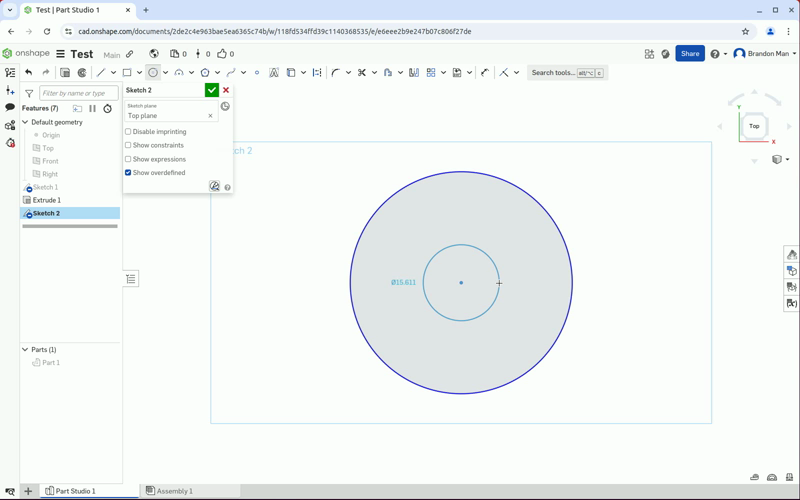
key(esc)
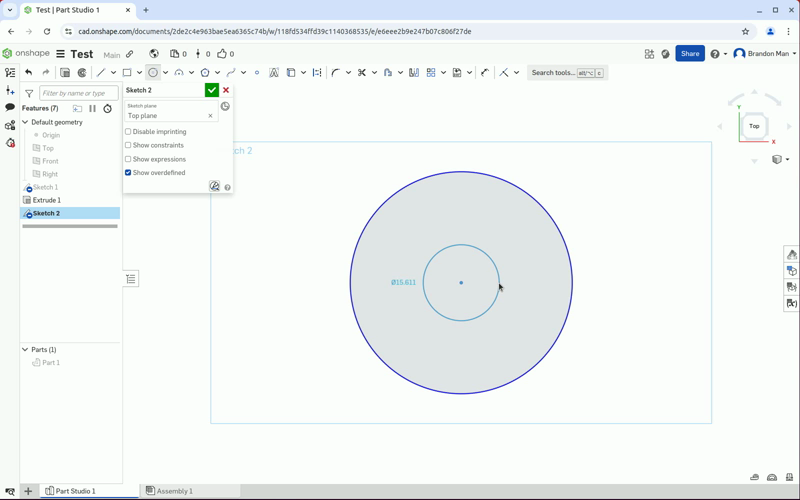
mouse_move(426, 357)
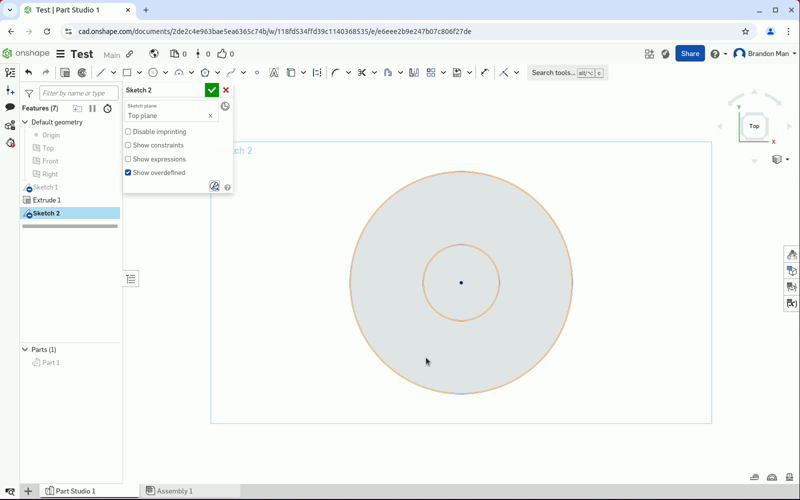
click(426, 357)
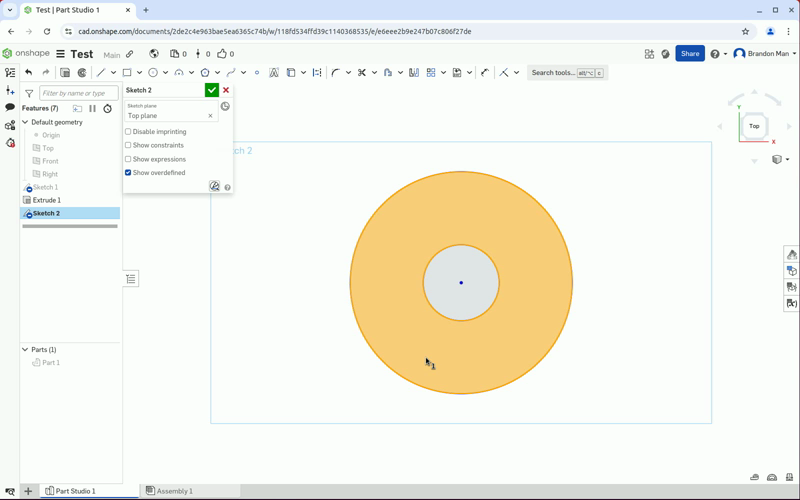
mouse_move(73, 352)
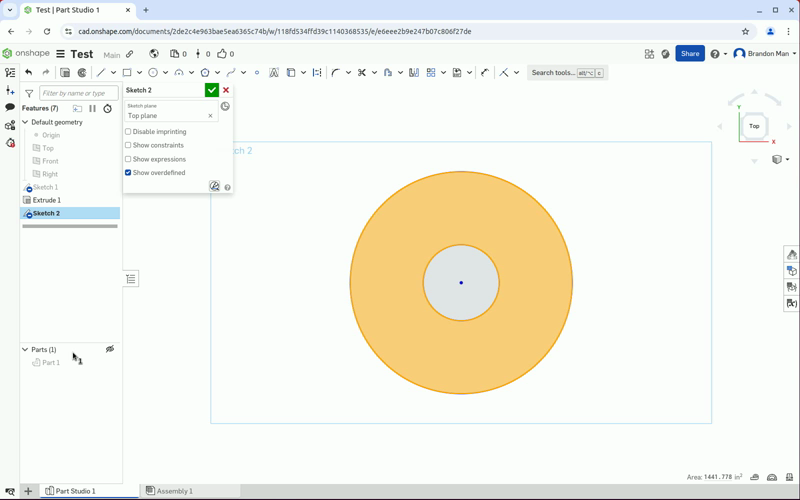
key(shift+y)
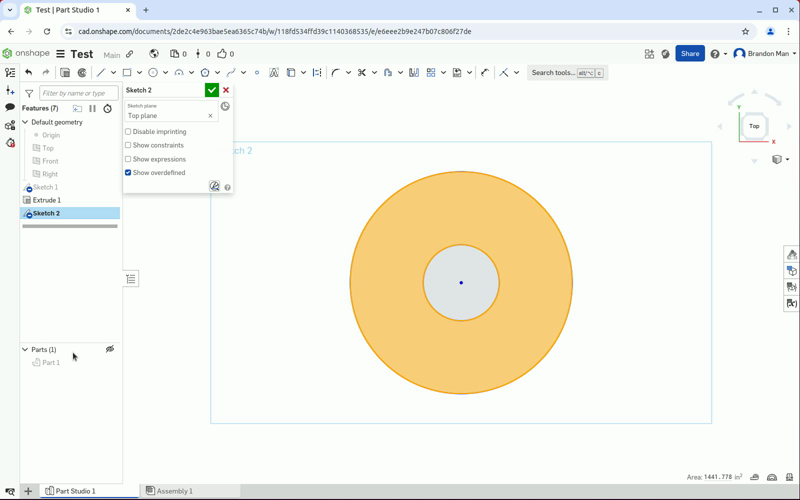
key(shift+e)
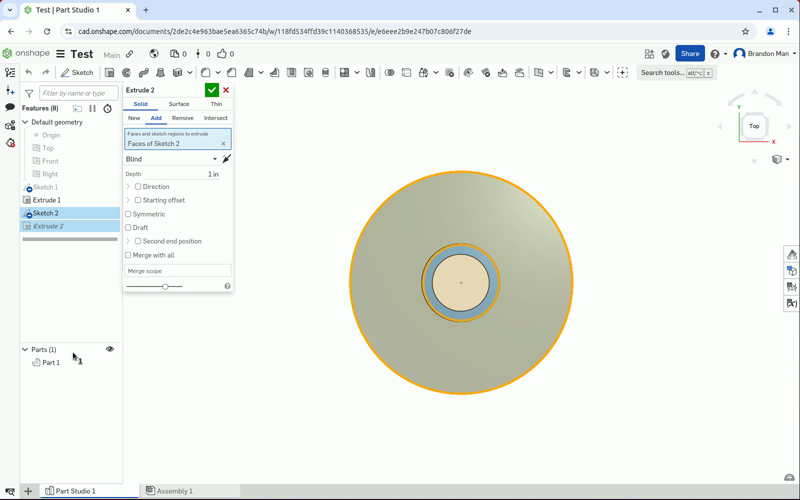
mouse_move(143, 106)
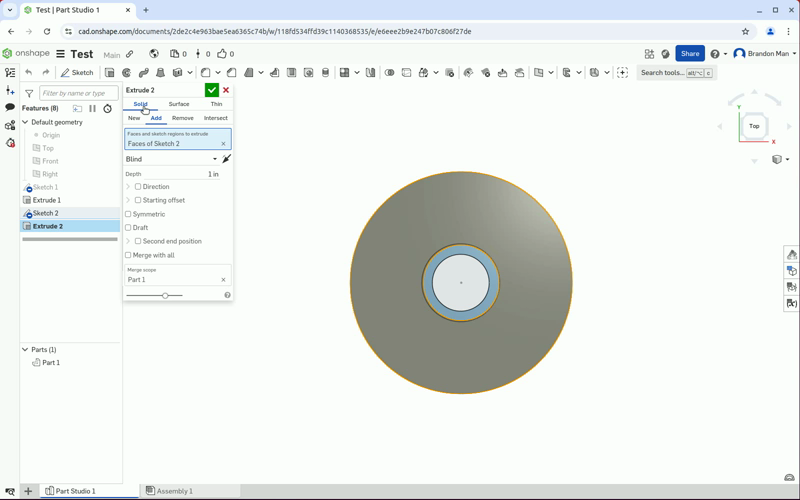
click(143, 106)
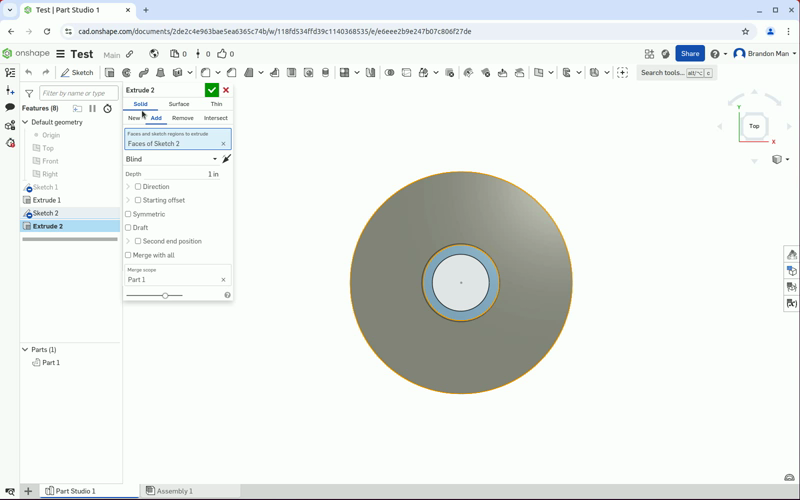
mouse_move(137, 120)
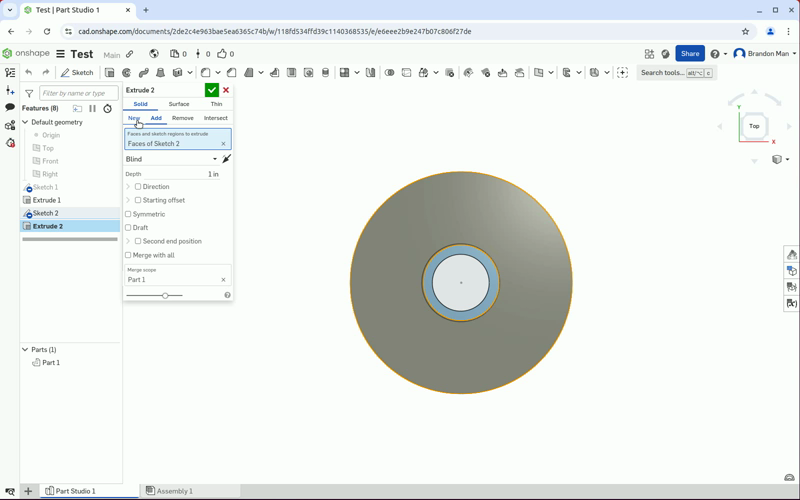
click(137, 120)
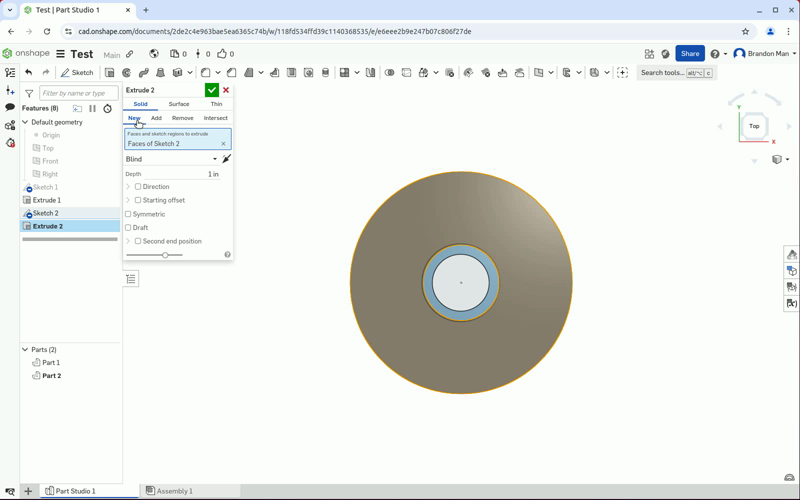
key(tab, 4)
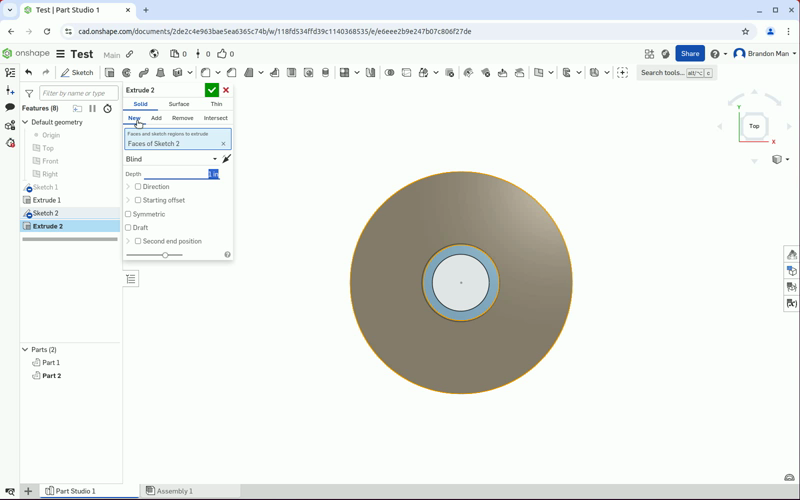
text(0.963)
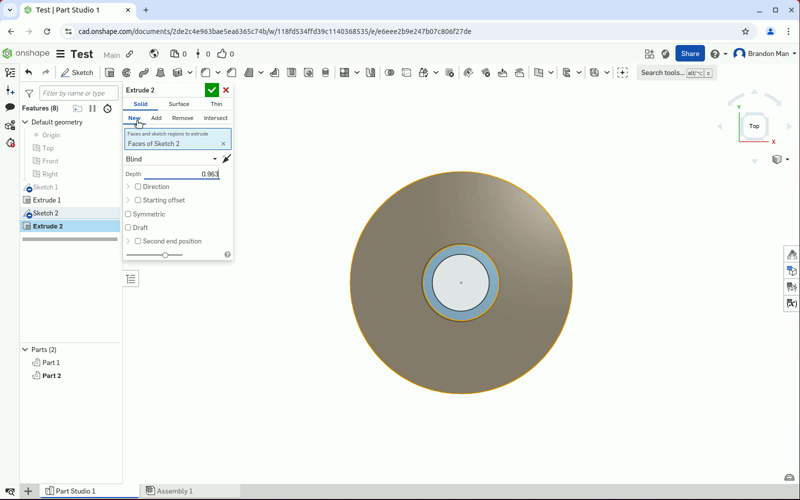
key(enter)
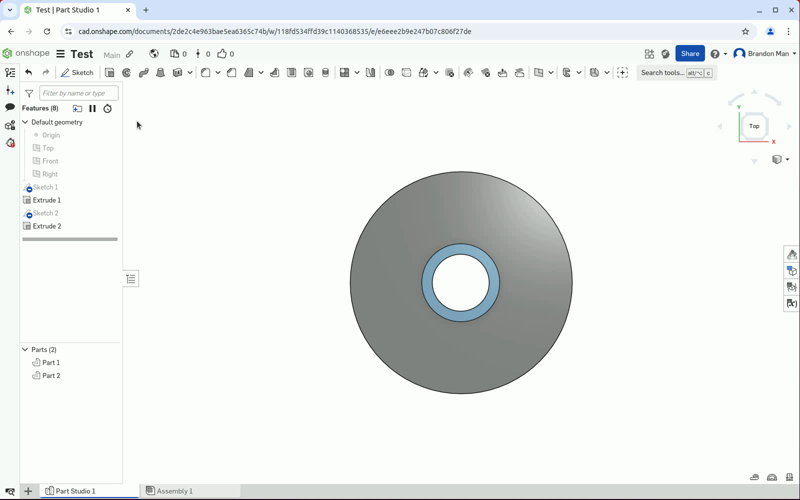
key(shift+h)
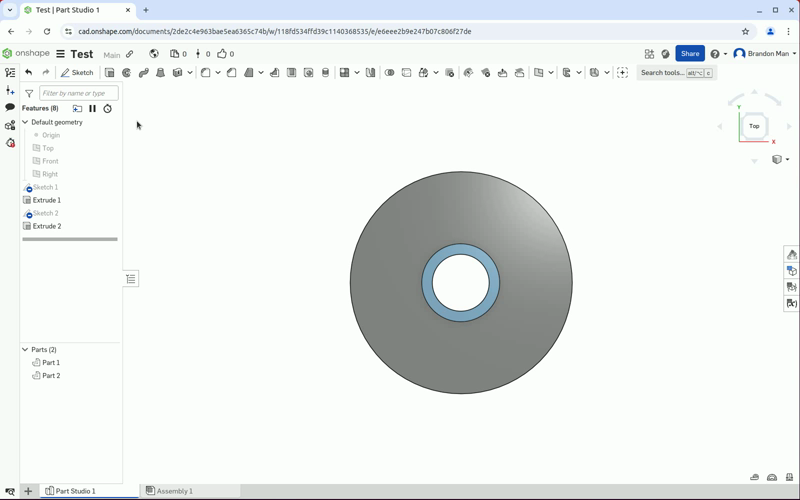
key(shift+h)
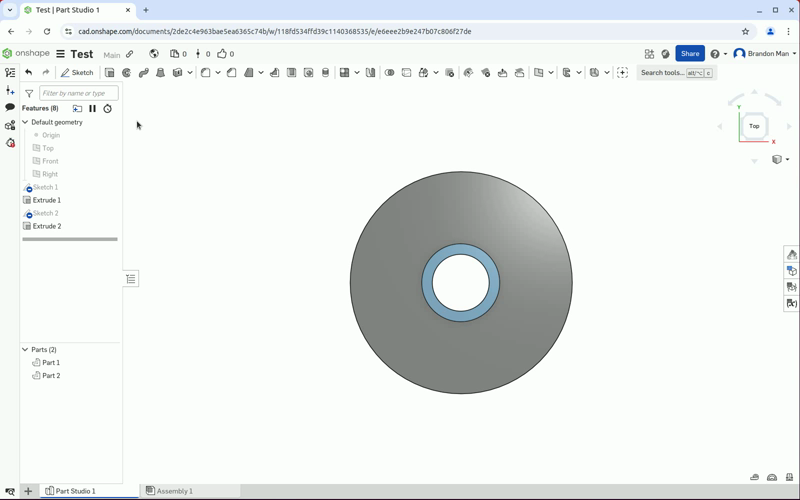
mouse_move(73, 189)
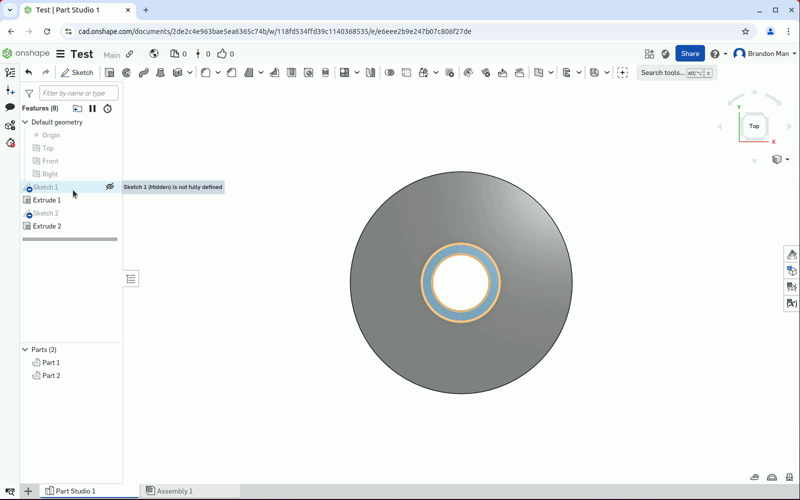
click(73, 189)
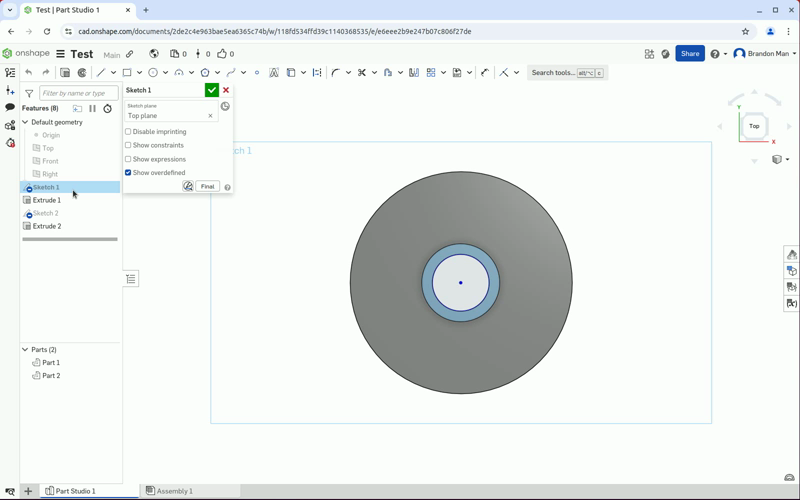
mouse_move(229, 92)
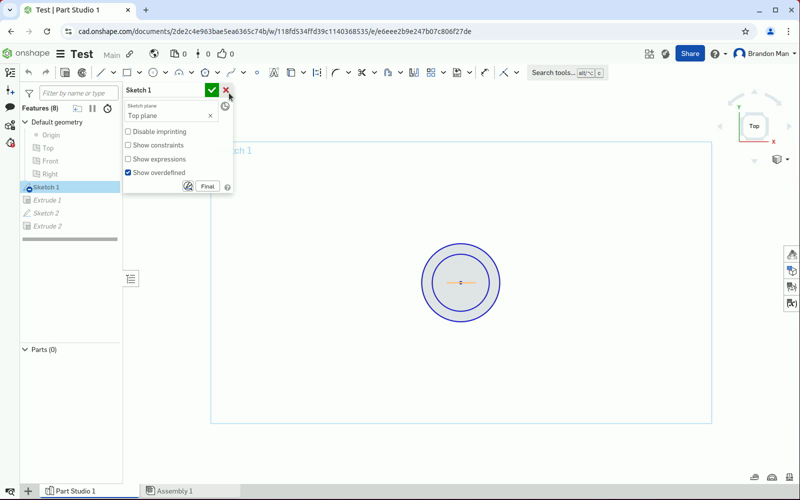
click(229, 92)
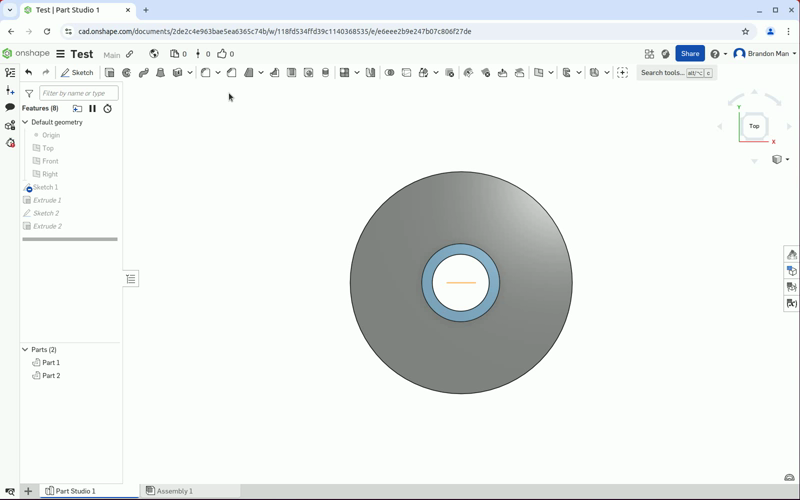
mouse_move(73, 352)
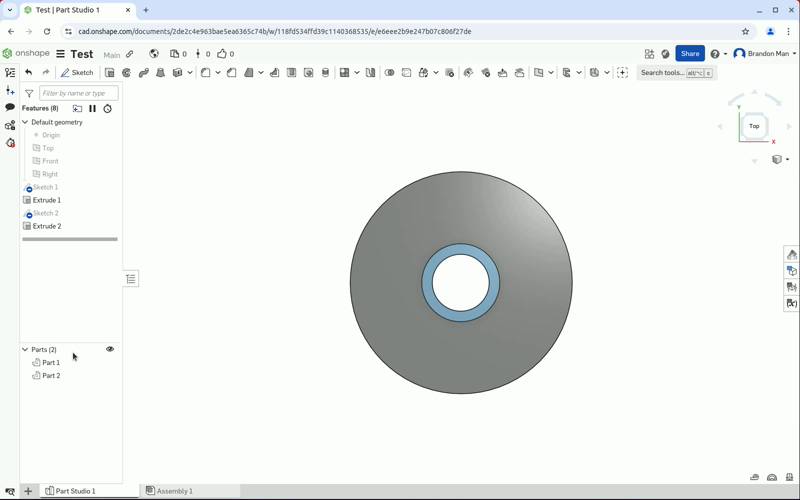
key(y)
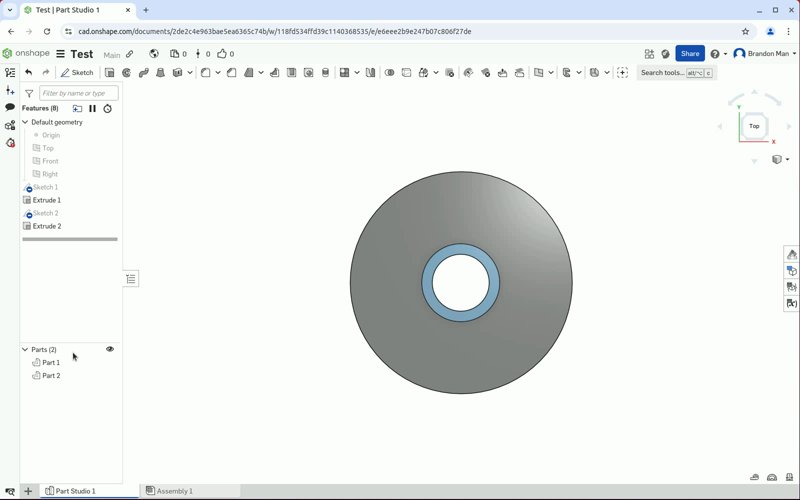
key(shift+p)
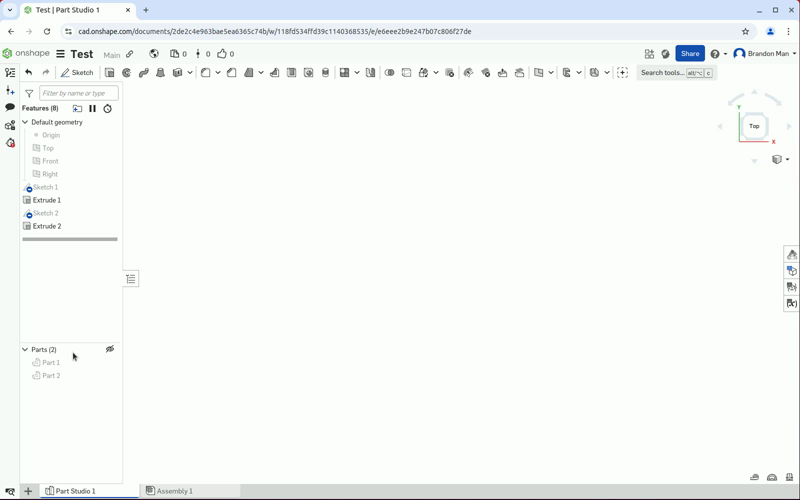
key(space)
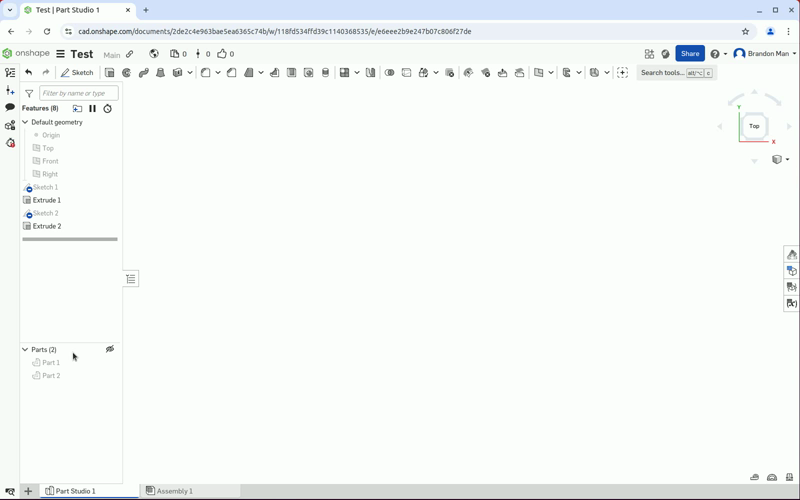
key_down(shift)
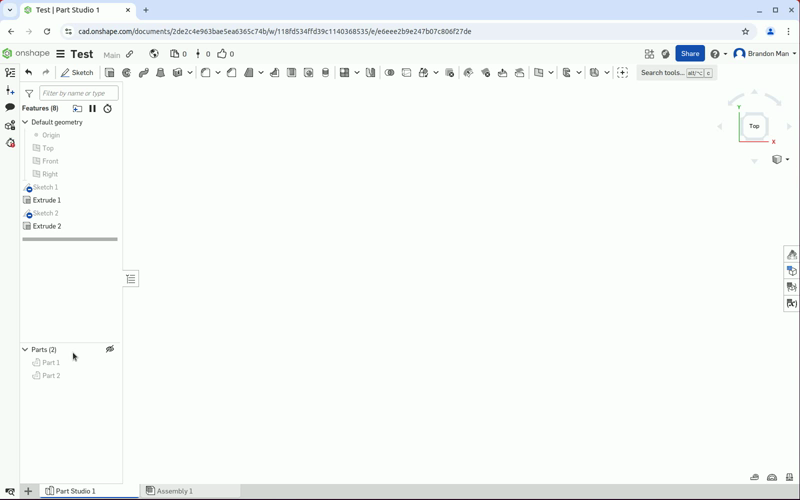
key(up)
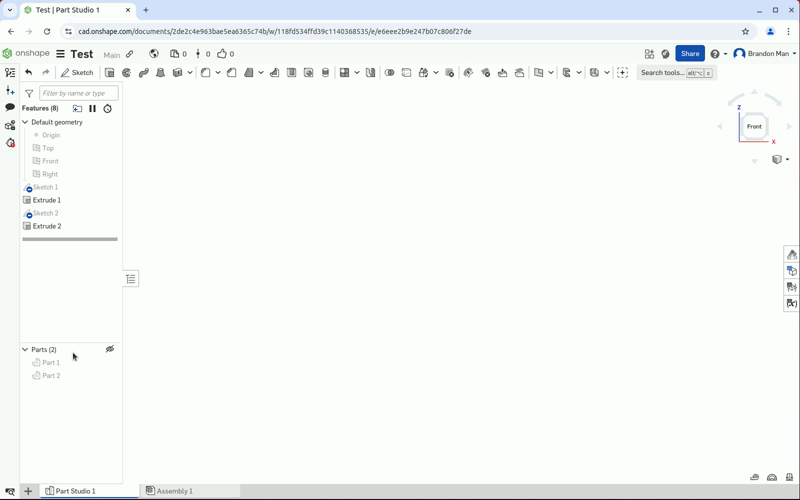
key_up(shift)
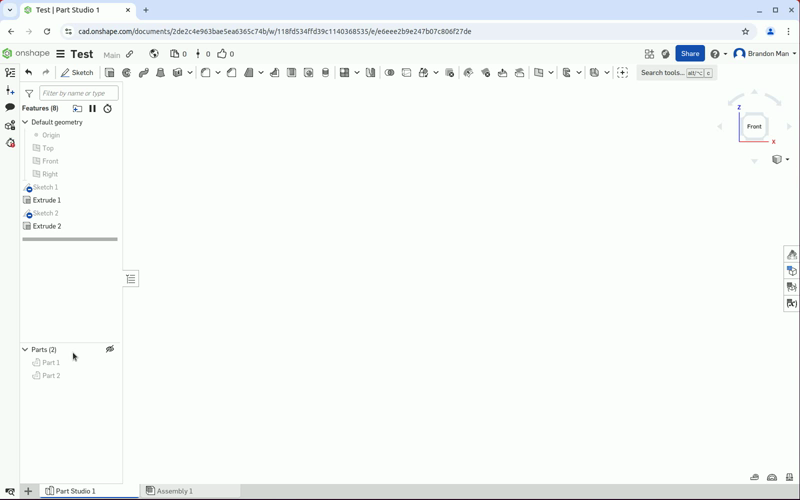
key(space)
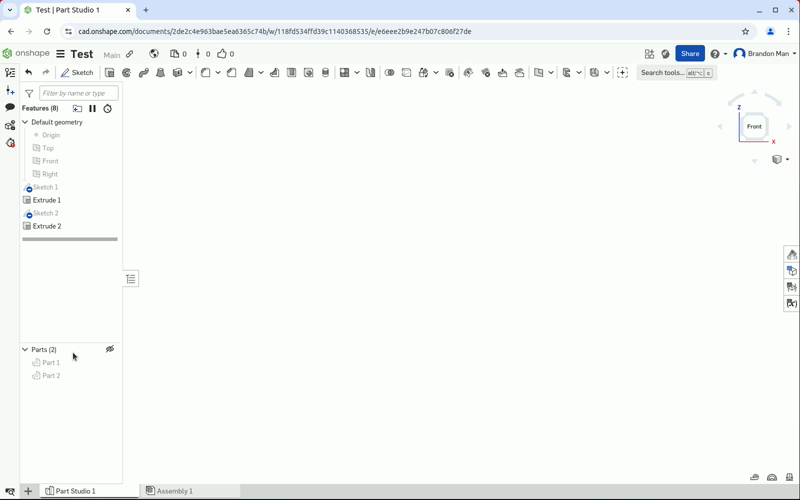
key_down(shift)
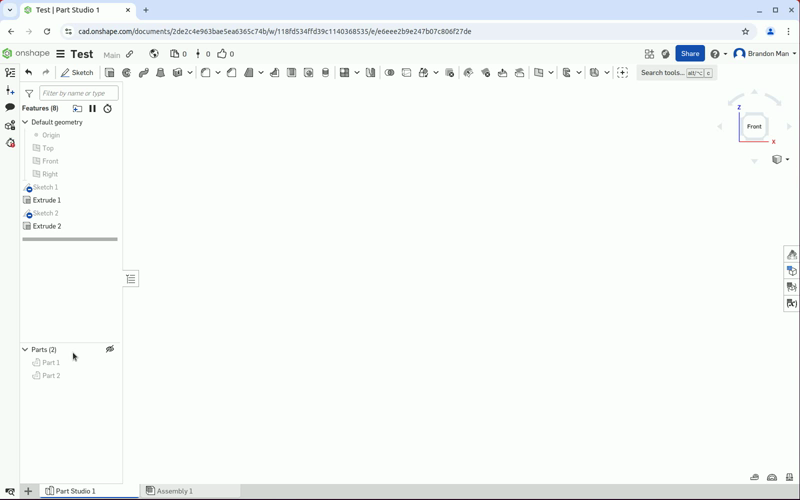
key(left)
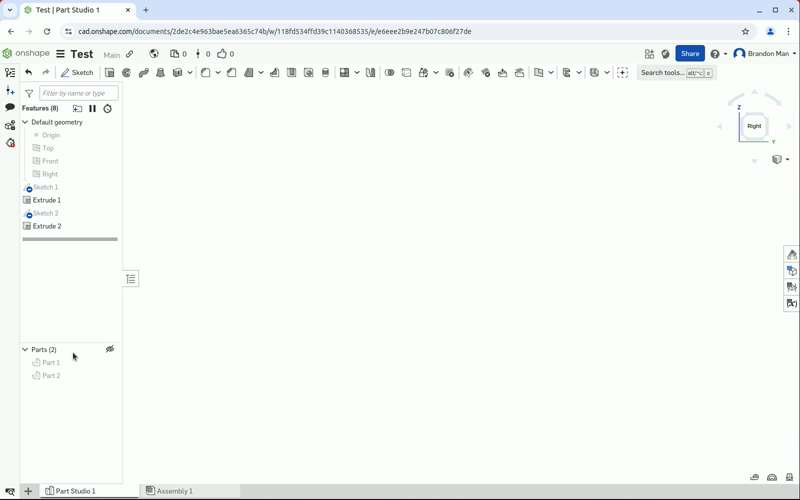
key_up(shift)
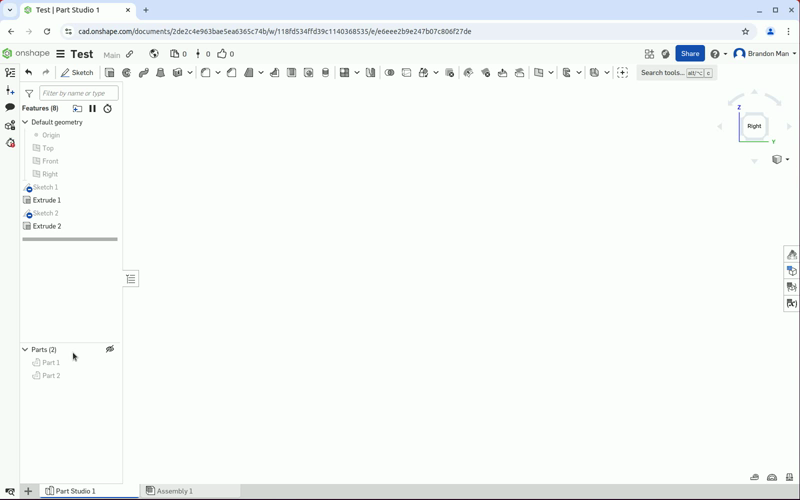
mouse_move(73, 352)
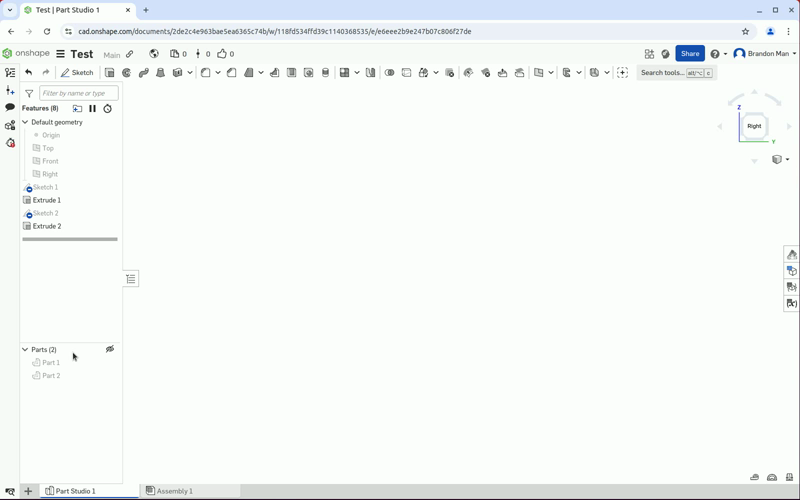
key(shift+y)
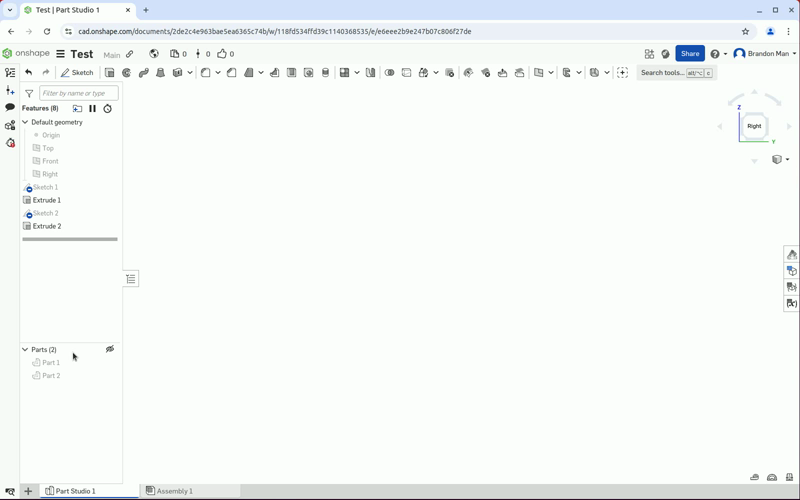
key(shift+s)
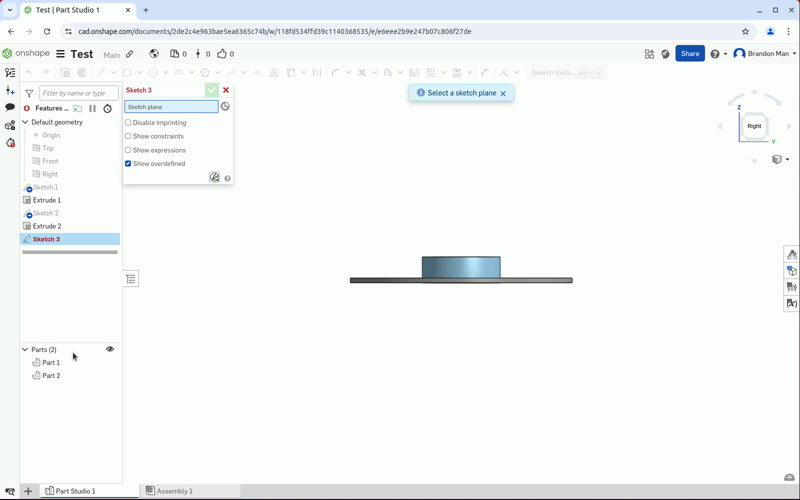
mouse_move(73, 176)
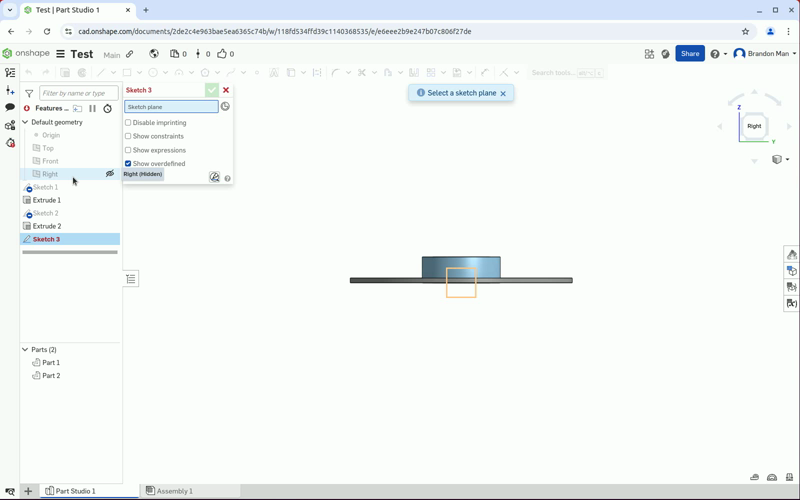
click(73, 176)
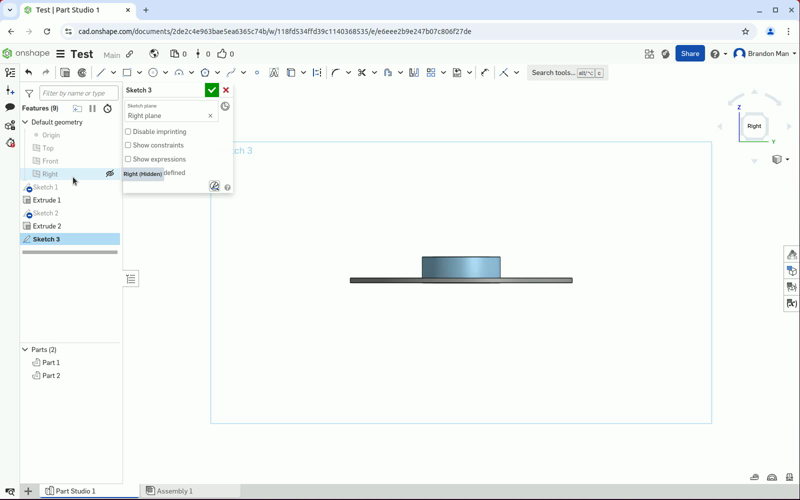
mouse_move(73, 352)
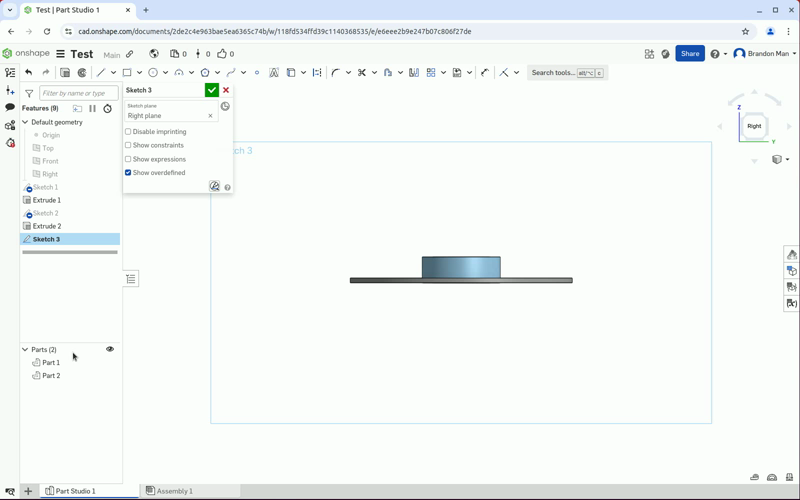
key(y)
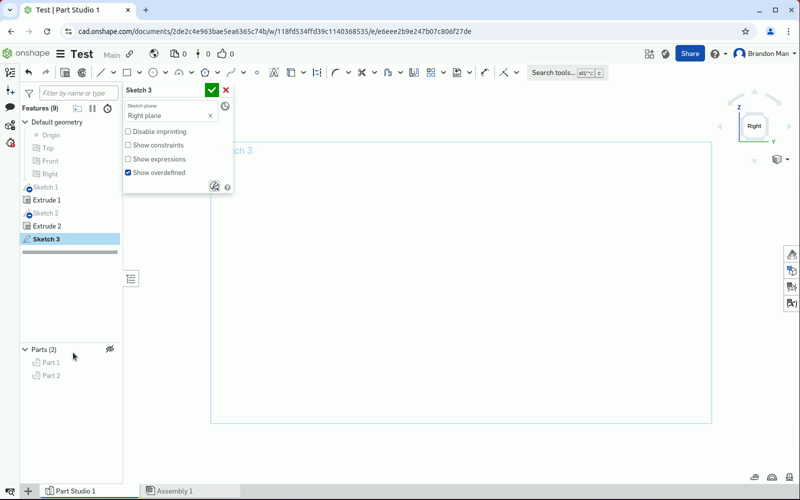
key(c)
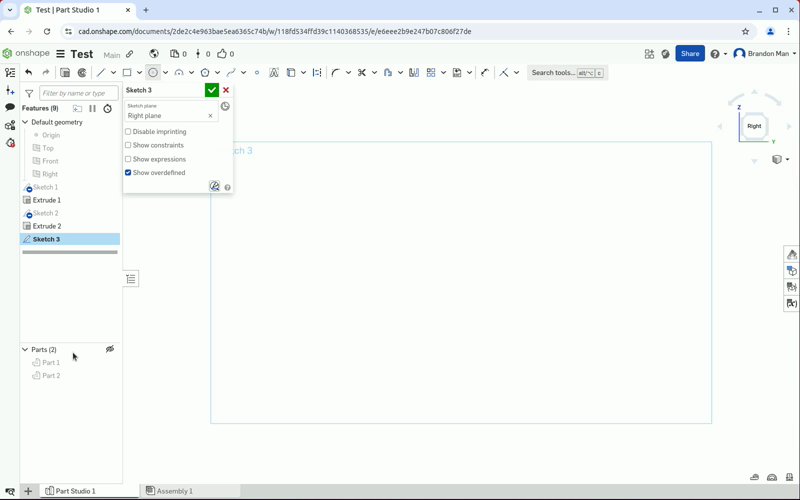
key_down(shift)
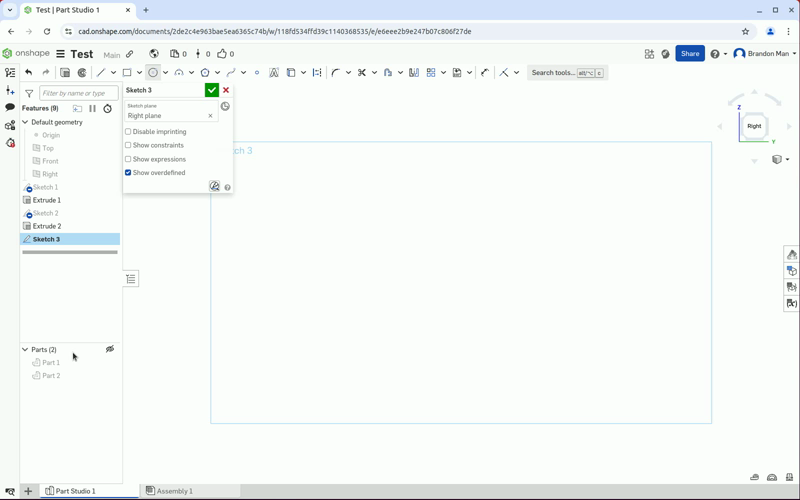
mouse_move(461, 268)
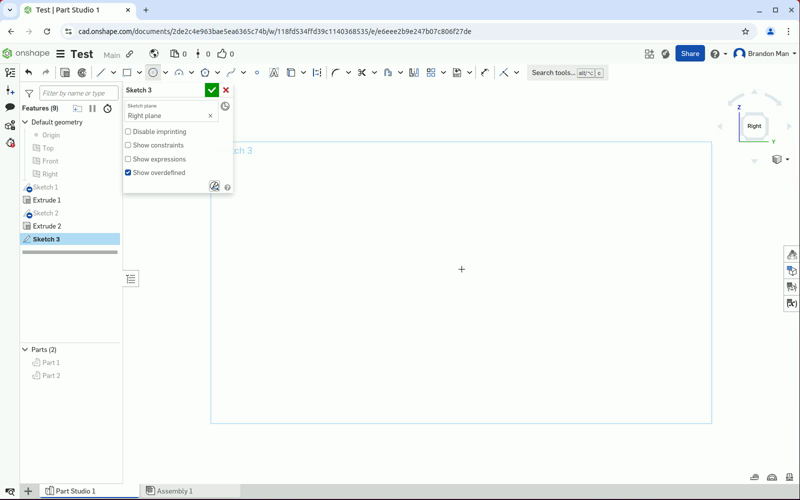
click(461, 268)
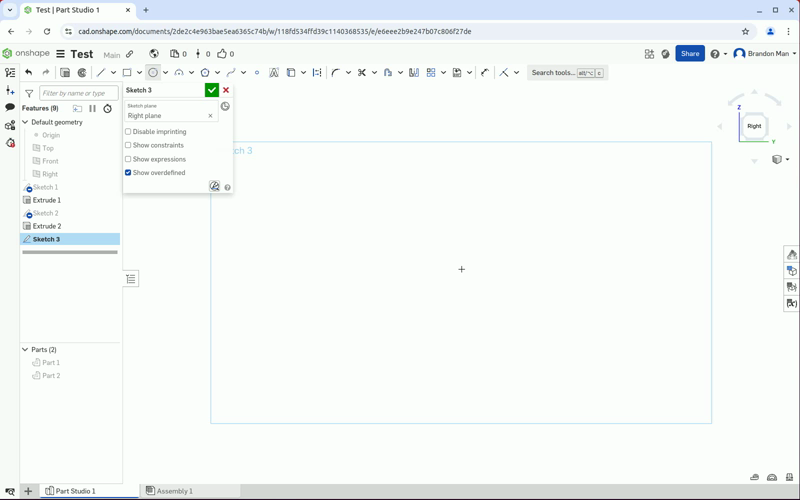
key_up(shift)
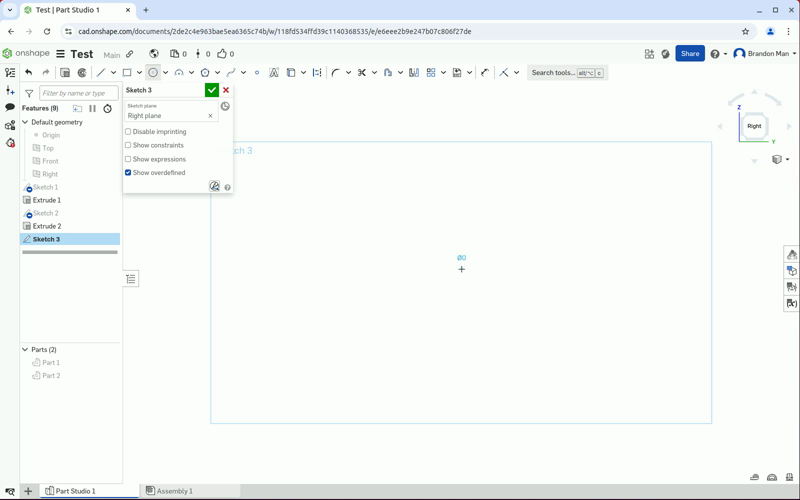
mouse_move(467, 268)
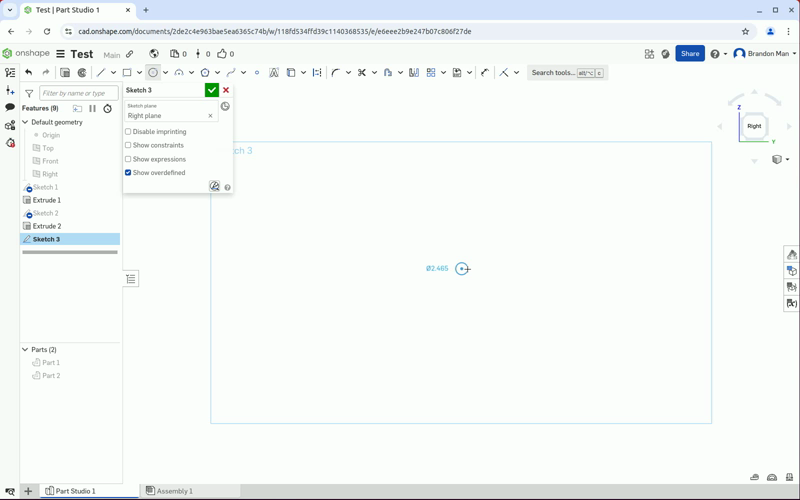
click(467, 268)
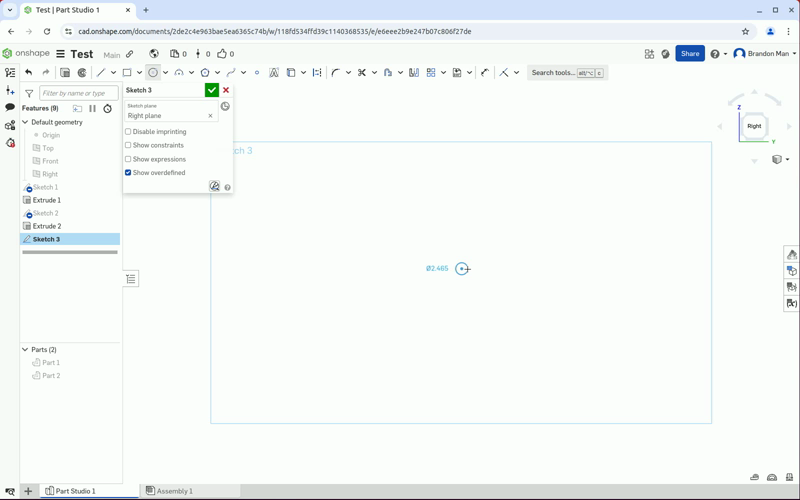
key(esc)
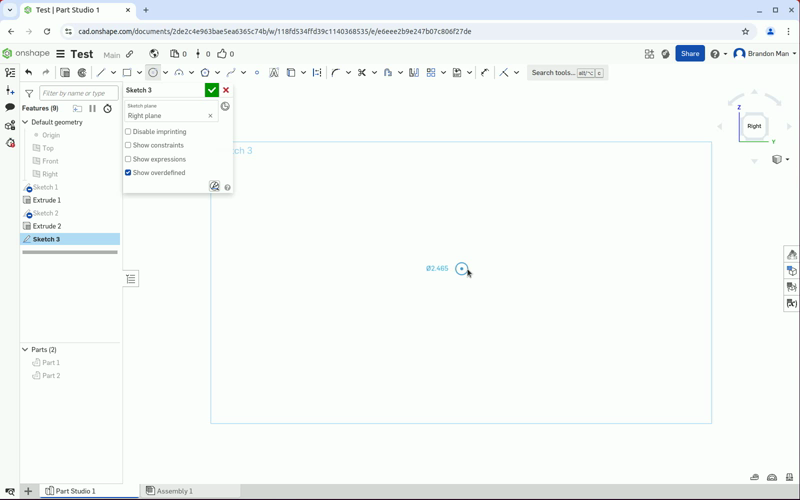
mouse_move(463, 268)
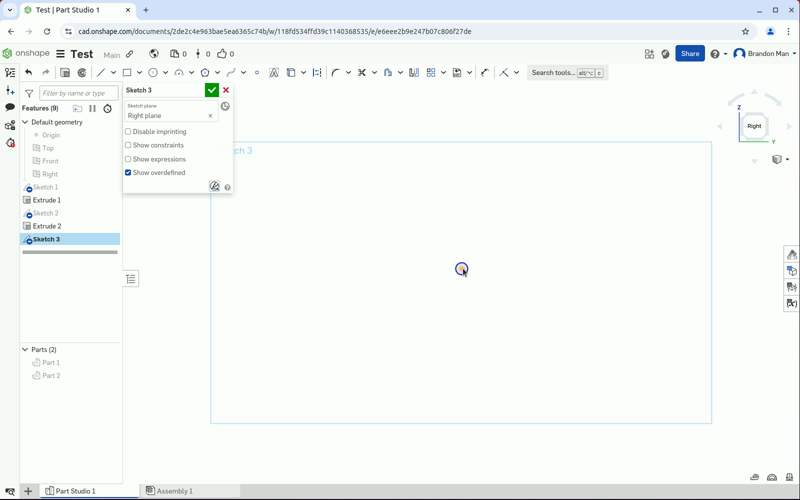
scroll(6)
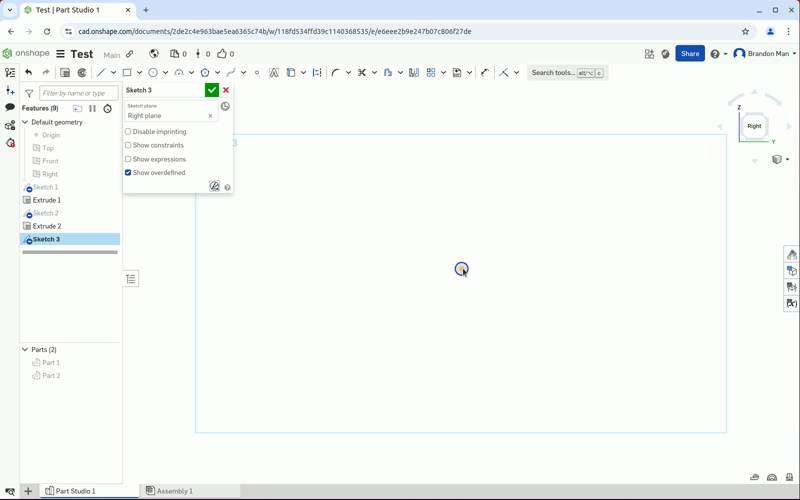
scroll(6)
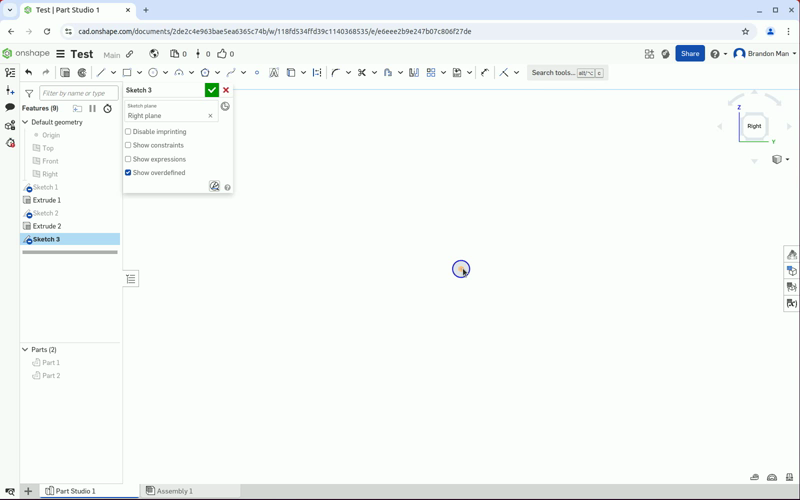
scroll(6)
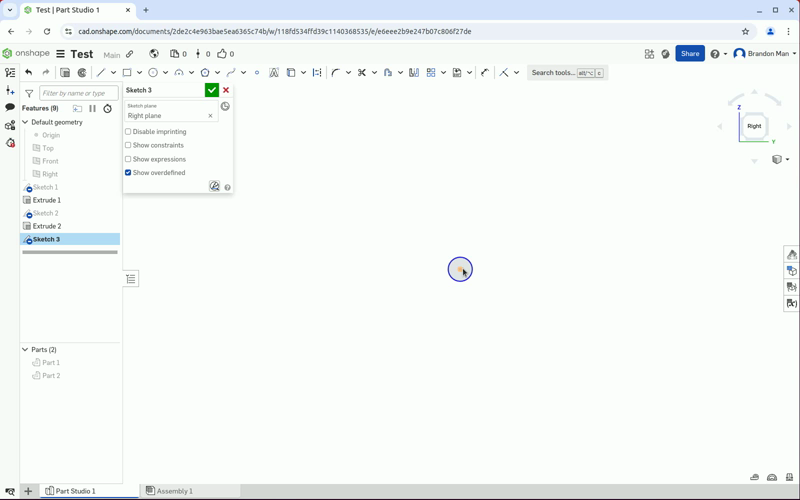
scroll(6)
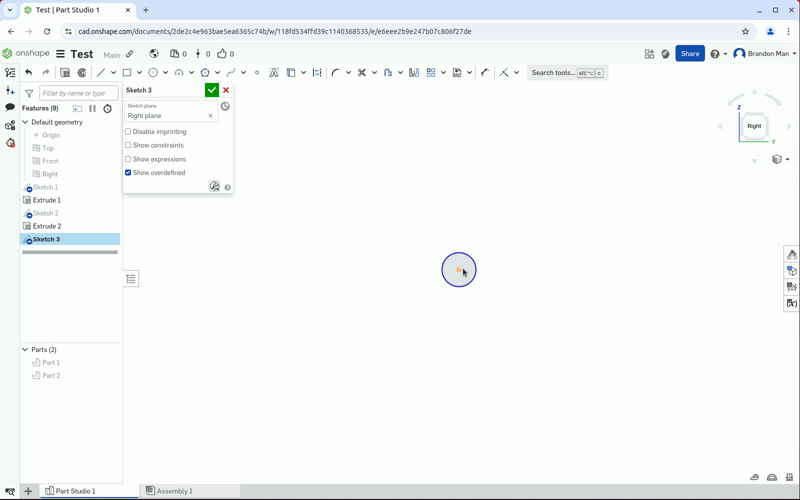
scroll(6)
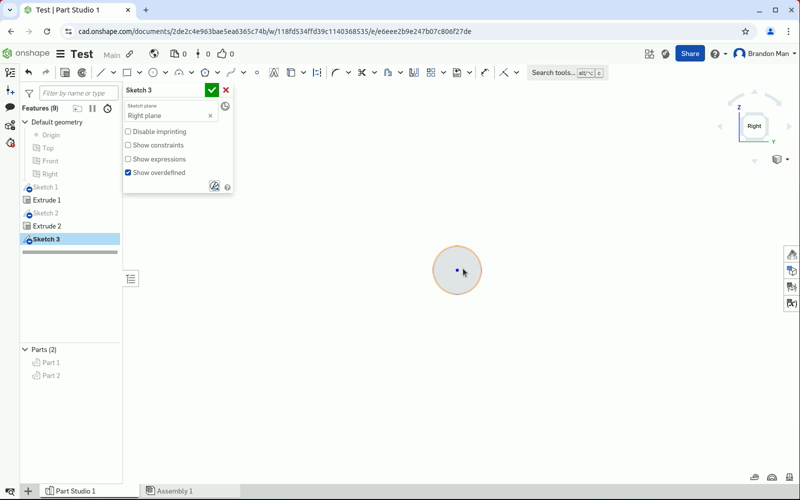
scroll(6)
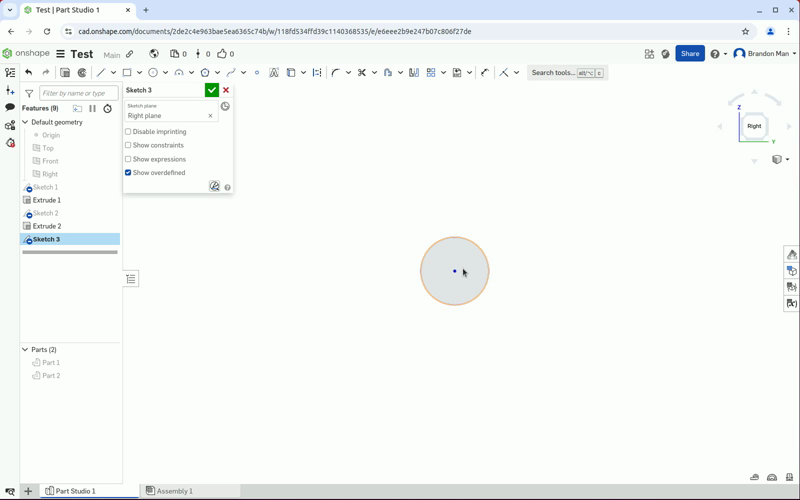
scroll(6)
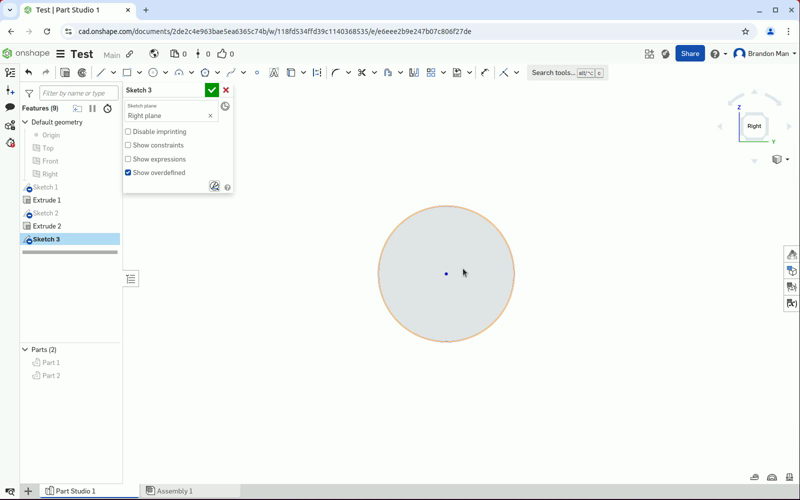
click(463, 268)
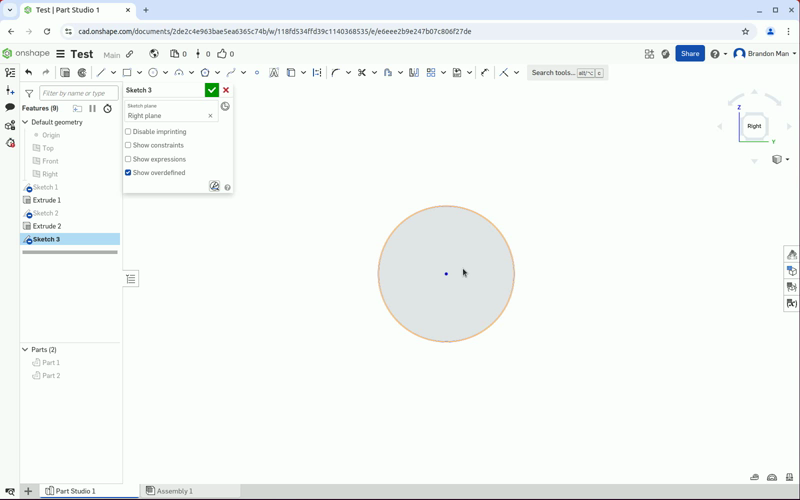
scroll(-6)
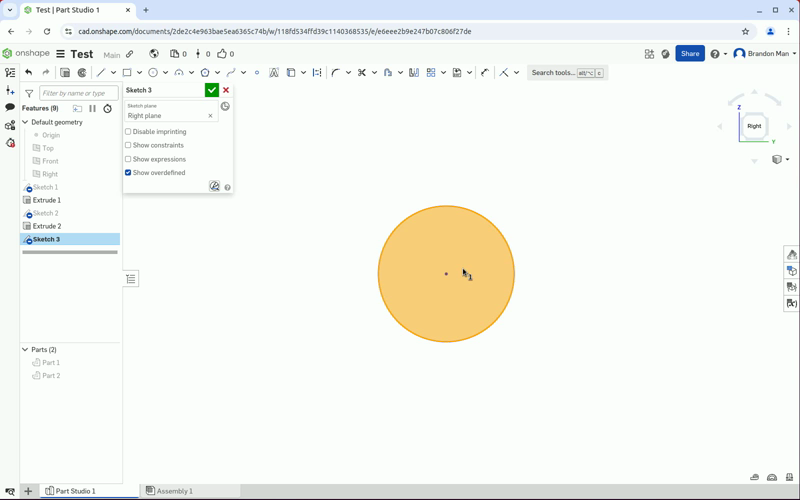
scroll(-6)
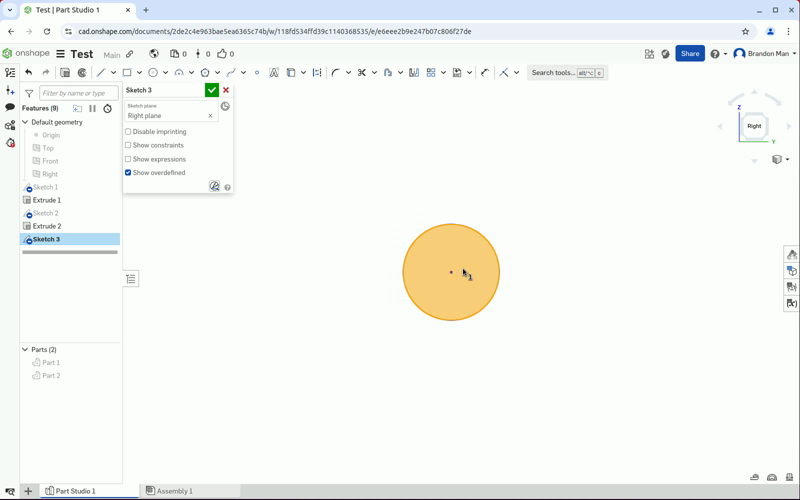
scroll(-6)
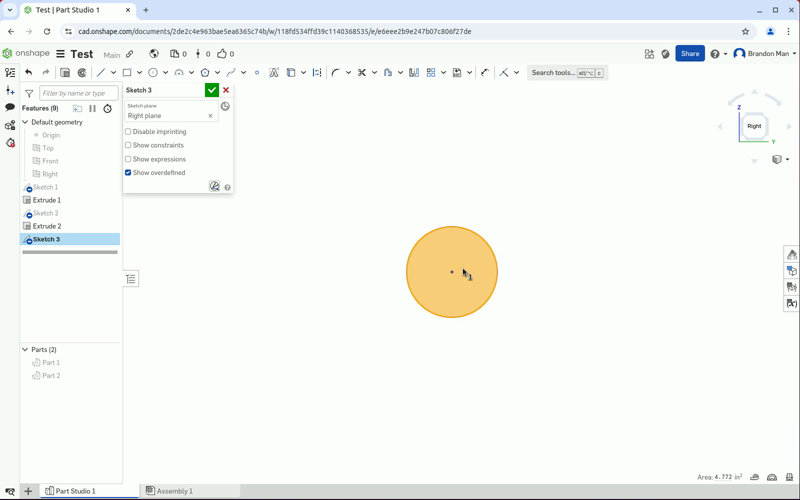
scroll(-6)
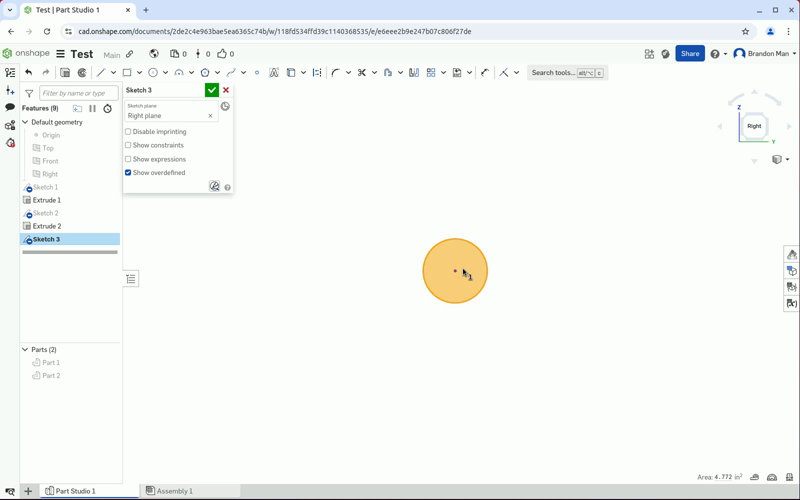
scroll(-6)
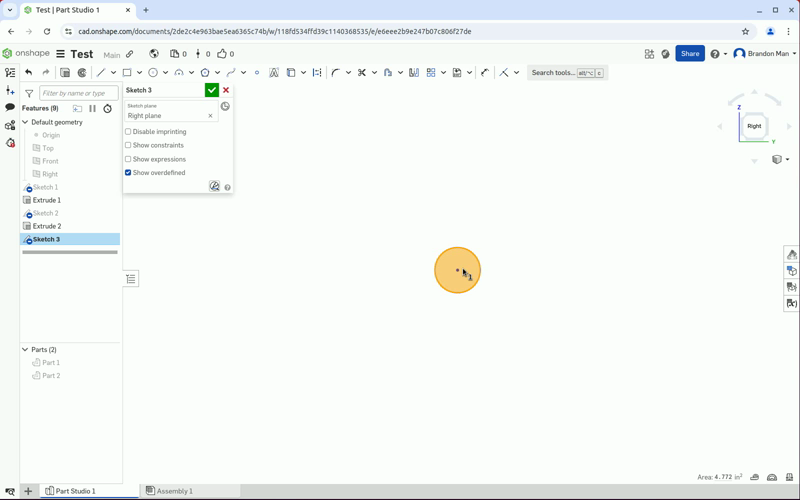
scroll(-6)
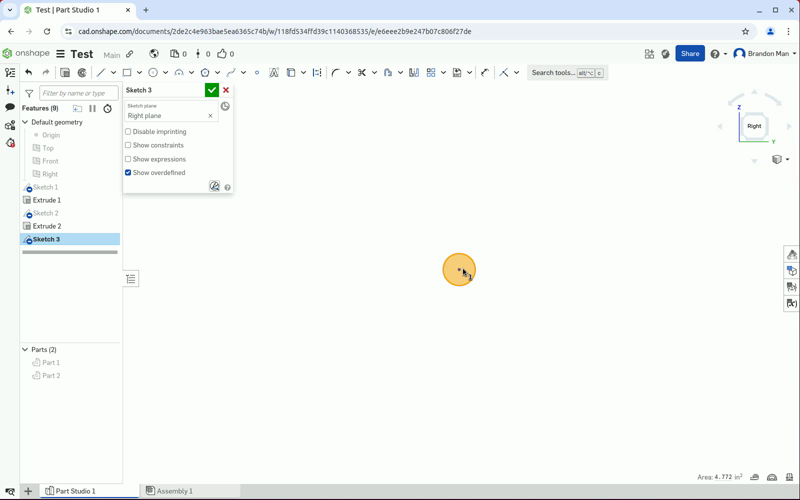
scroll(-6)
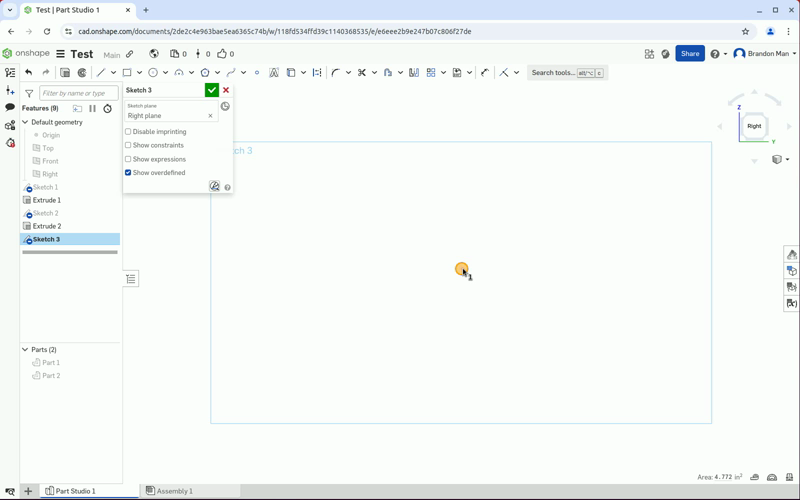
mouse_move(73, 352)
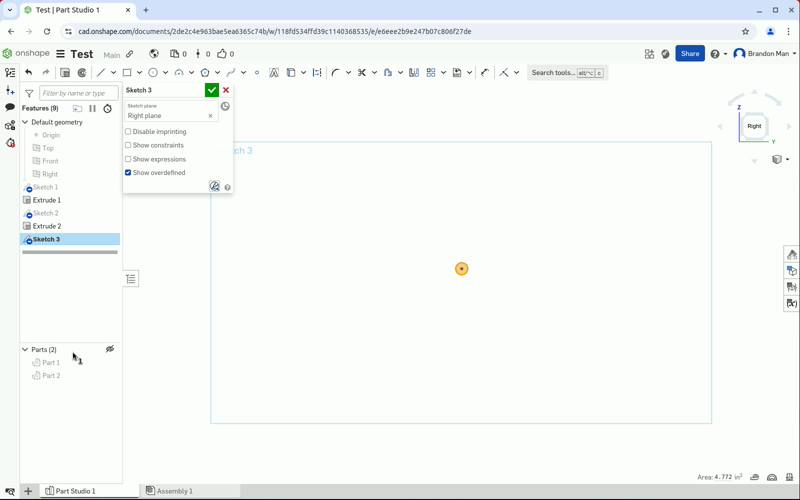
key(shift+y)
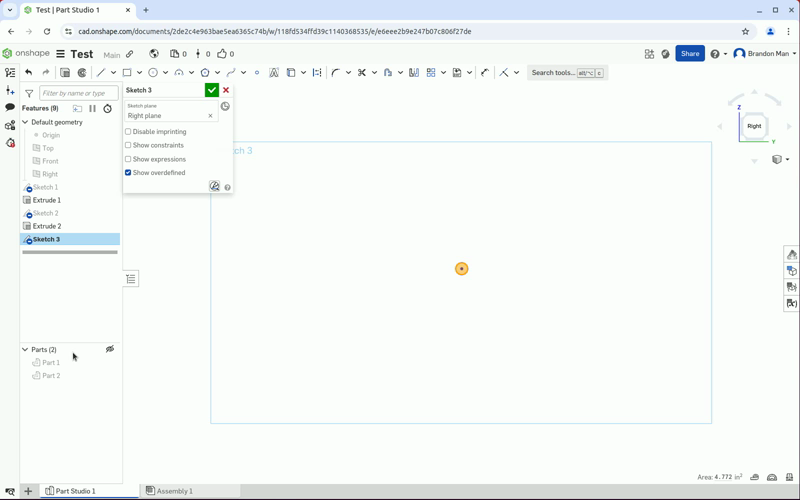
key(shift+e)
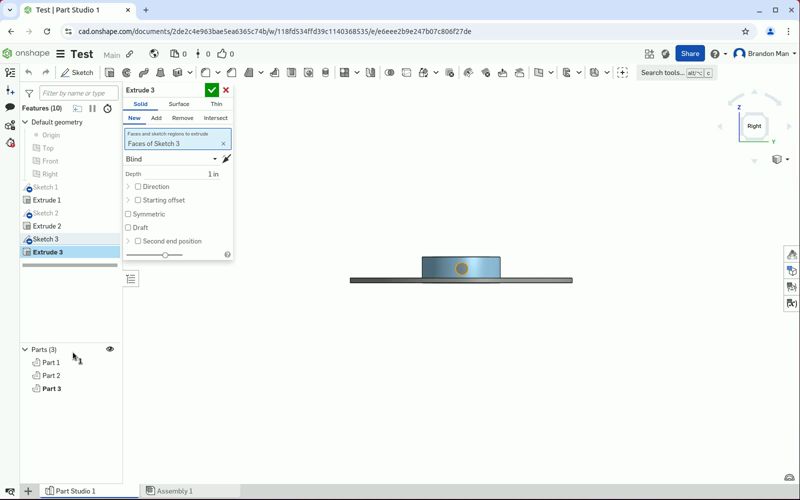
mouse_move(143, 106)
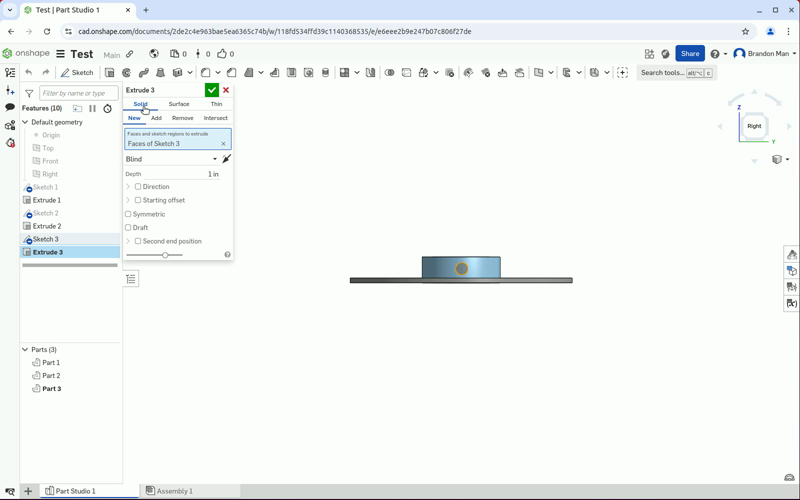
click(143, 106)
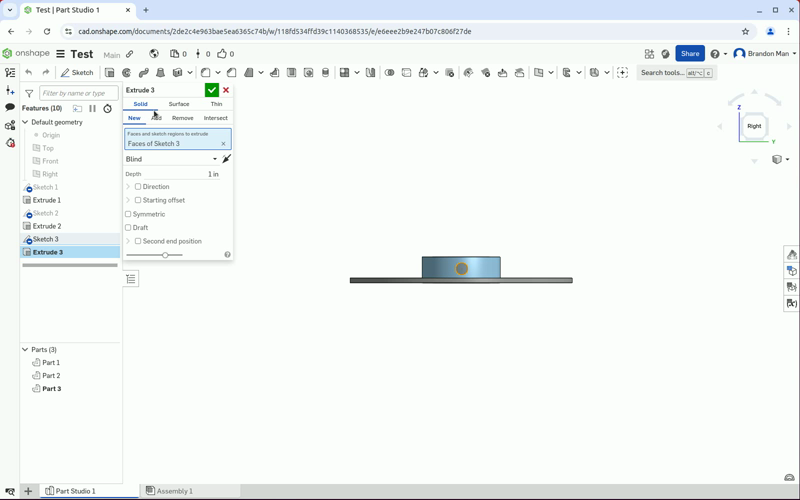
mouse_move(186, 120)
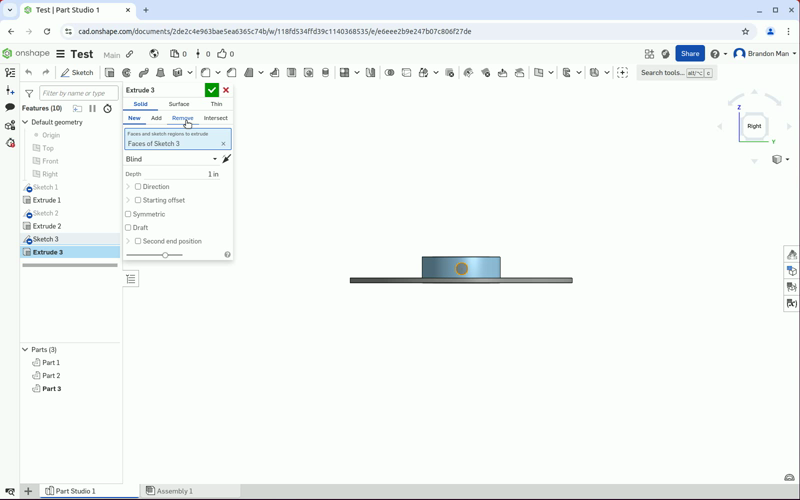
click(186, 120)
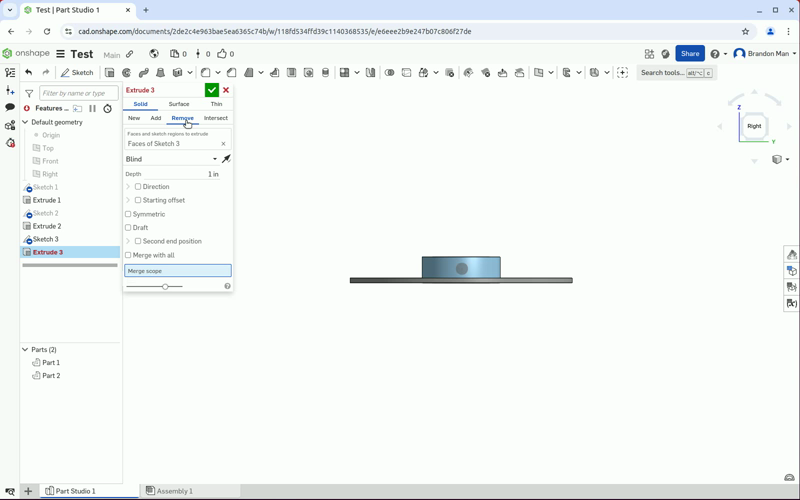
key(tab, 4)
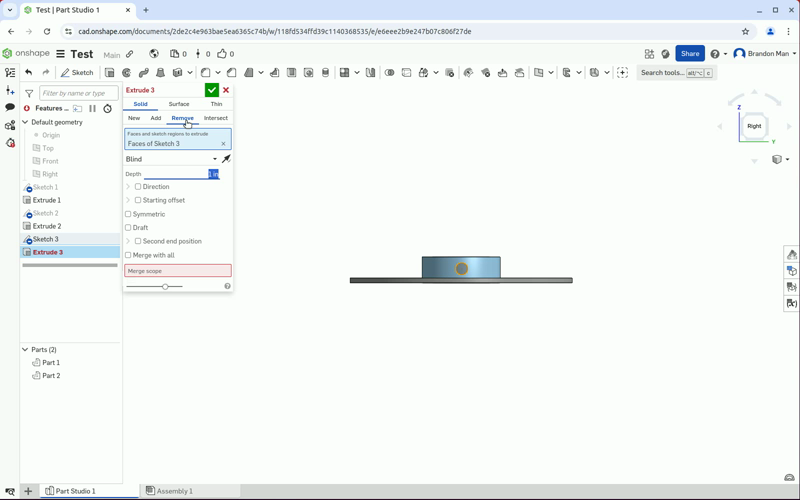
text(26.478)
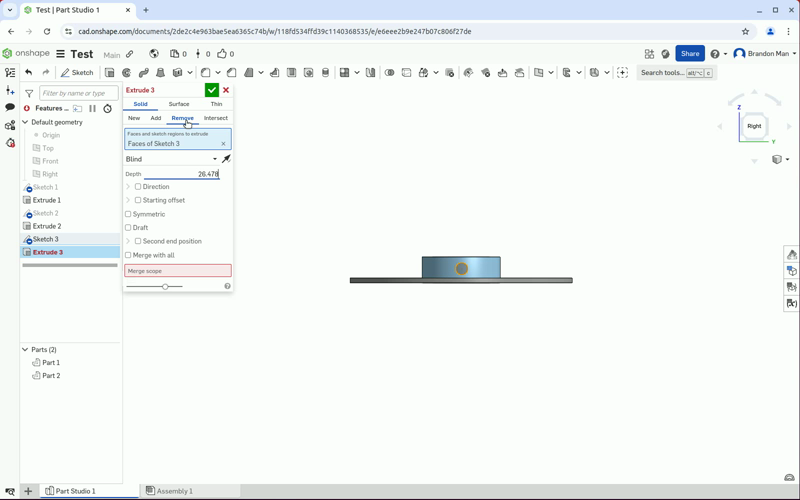
key(tab, 3)
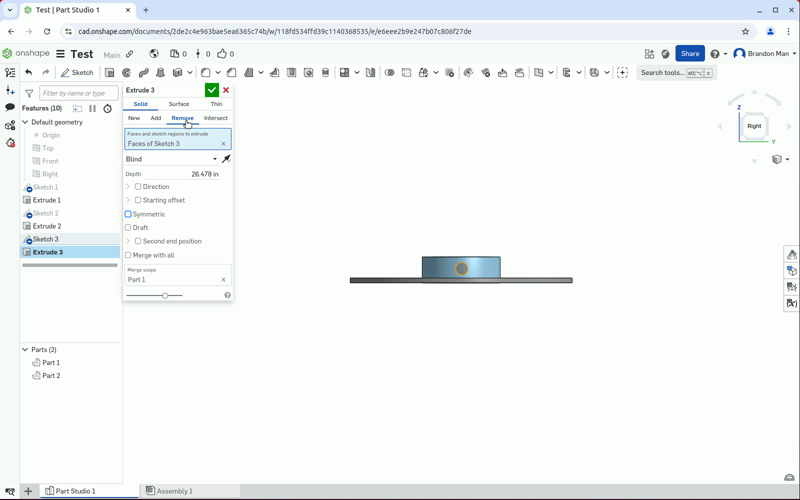
key(space)
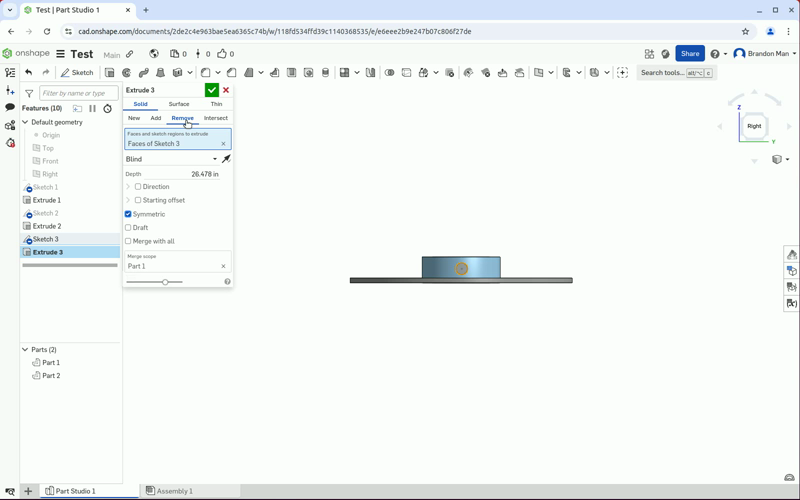
key(tab, 2)
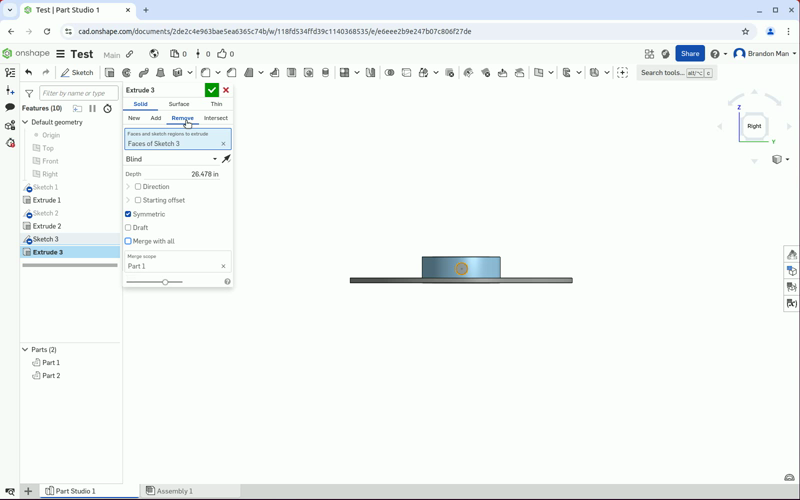
key(space)
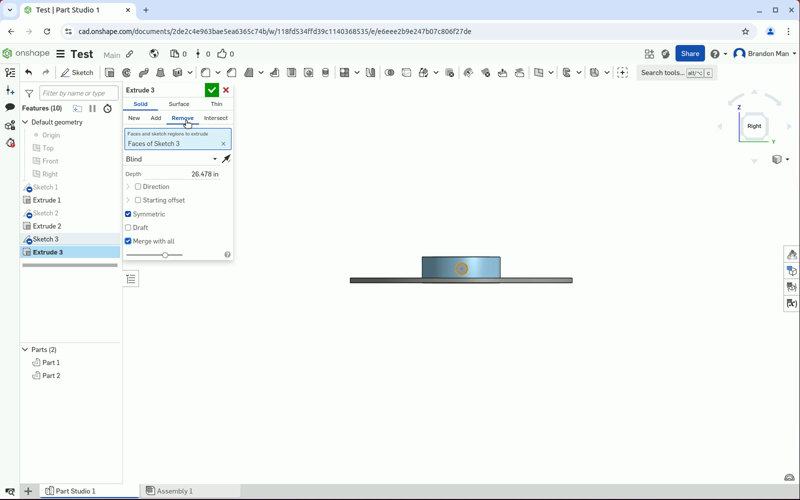
key(enter)
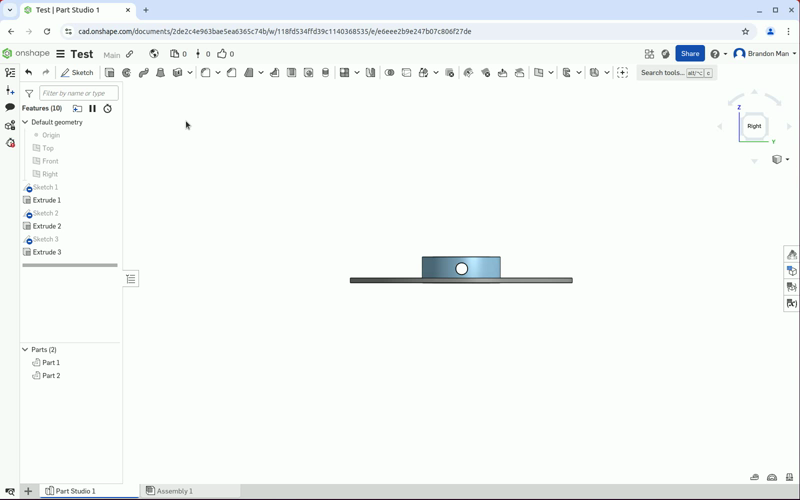
key(shift+h)
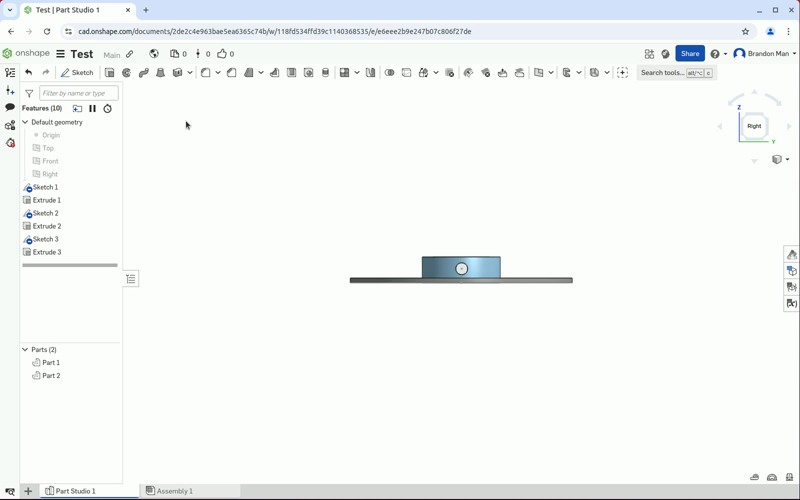
key(shift+h)
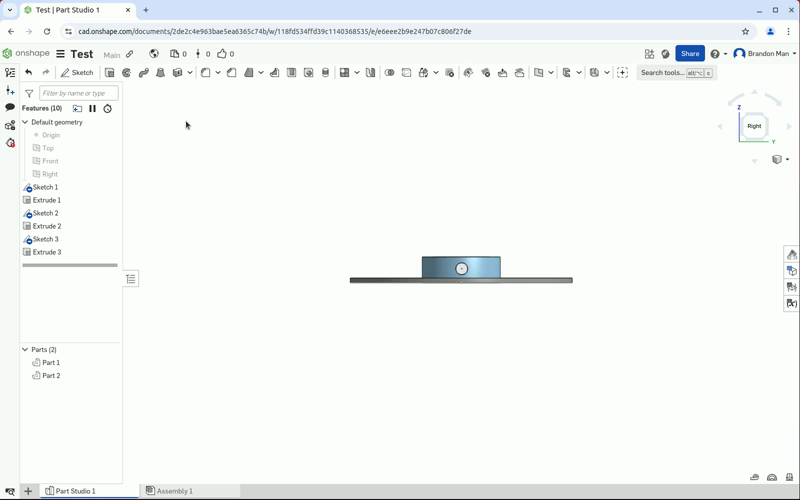
key(shift+7)
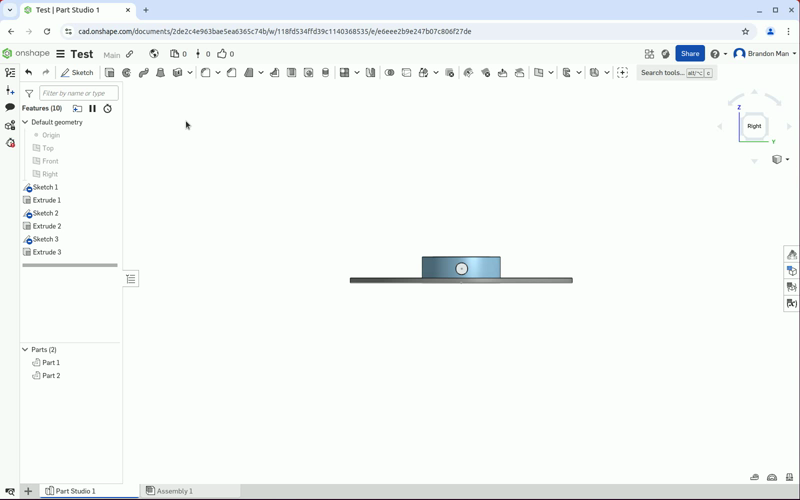
key(right, 2)
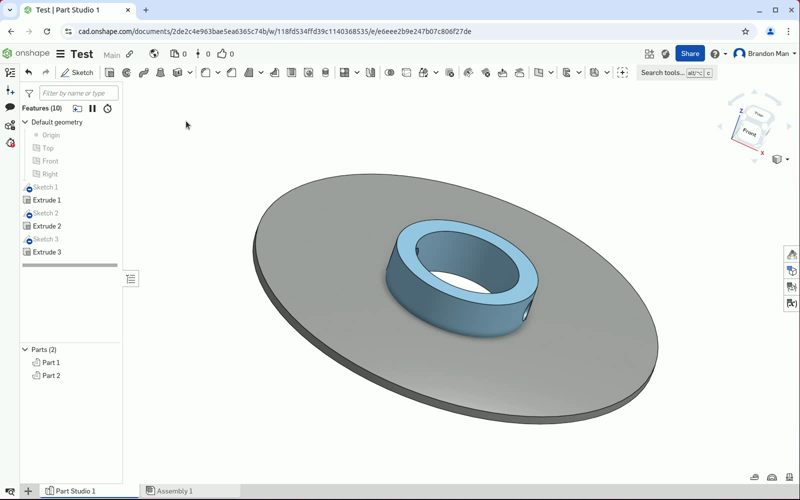
key(down, 2)
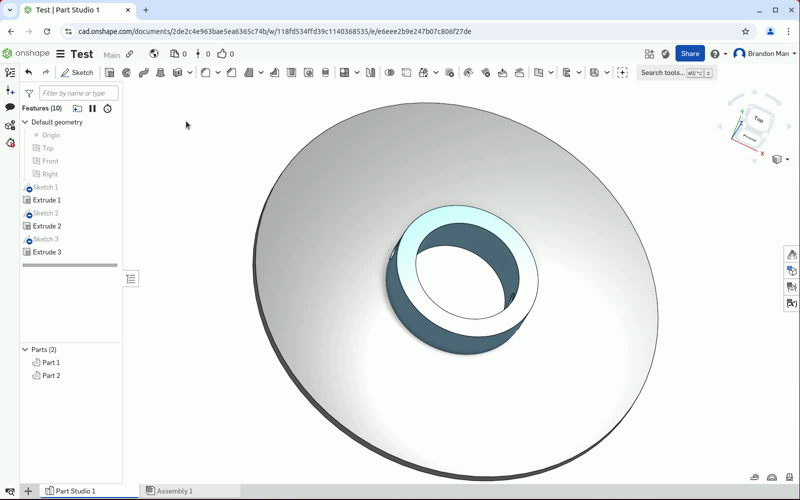
key(up, 2)
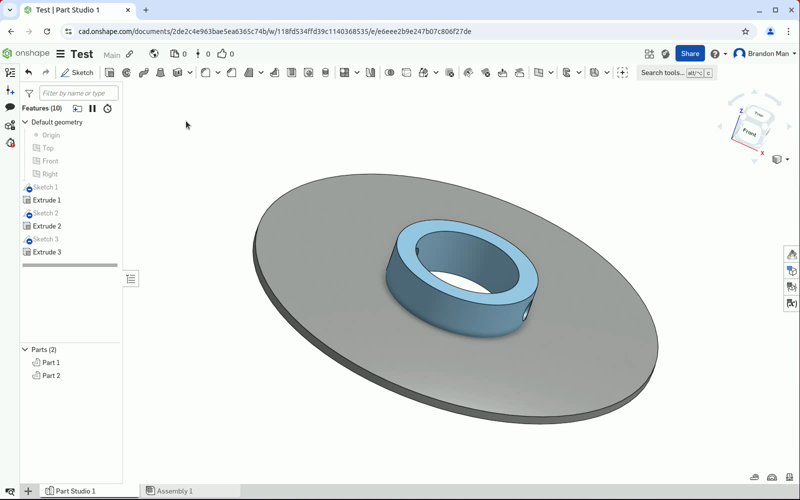
key(left, 2)
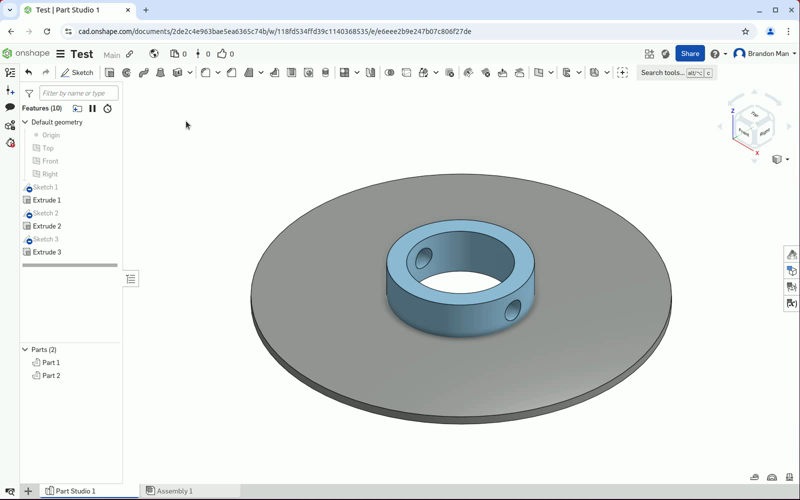
mouse_move(73, 189)
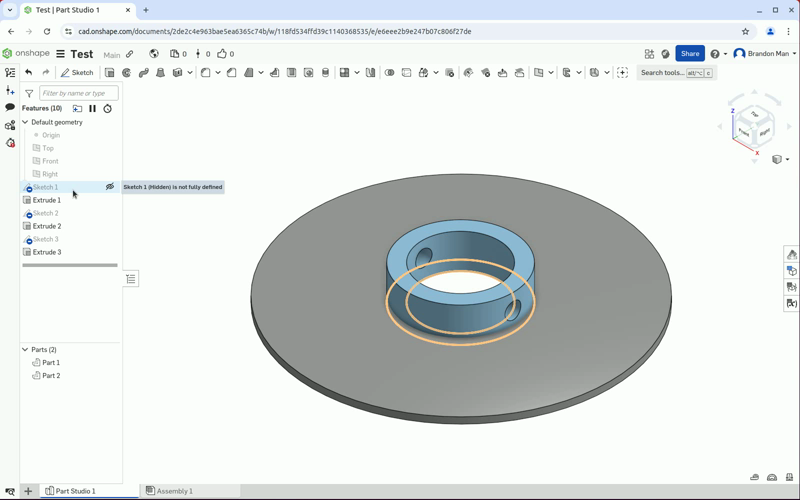
click(73, 189)